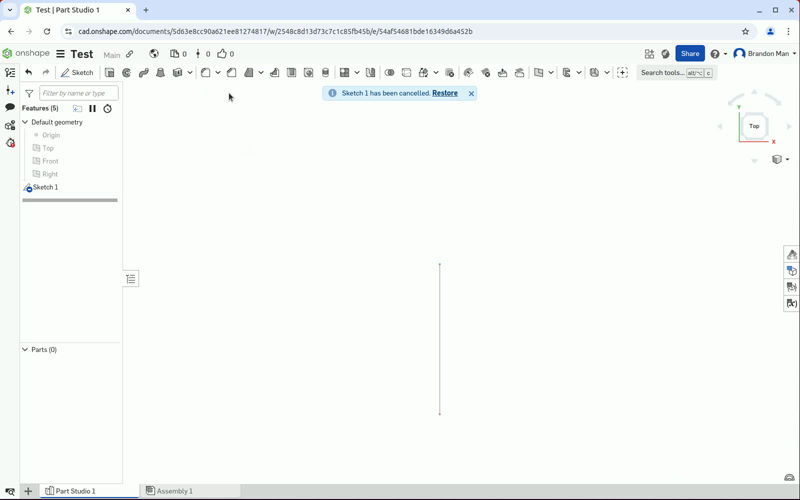
key(shift+h)
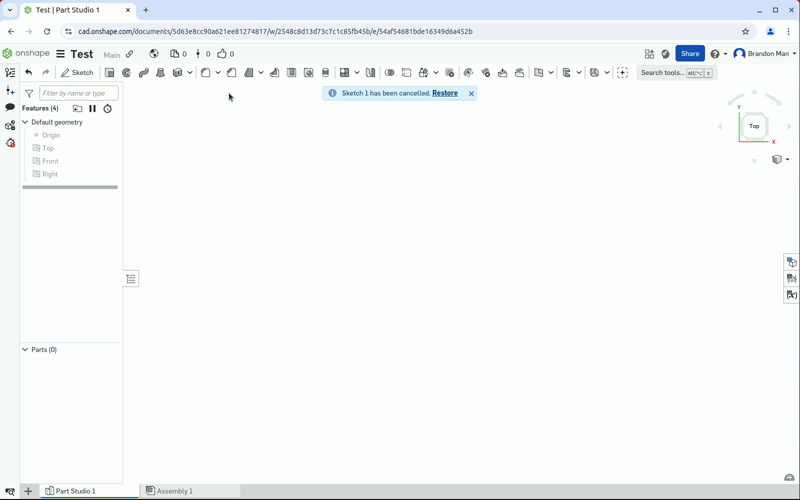
mouse_move(73, 352)
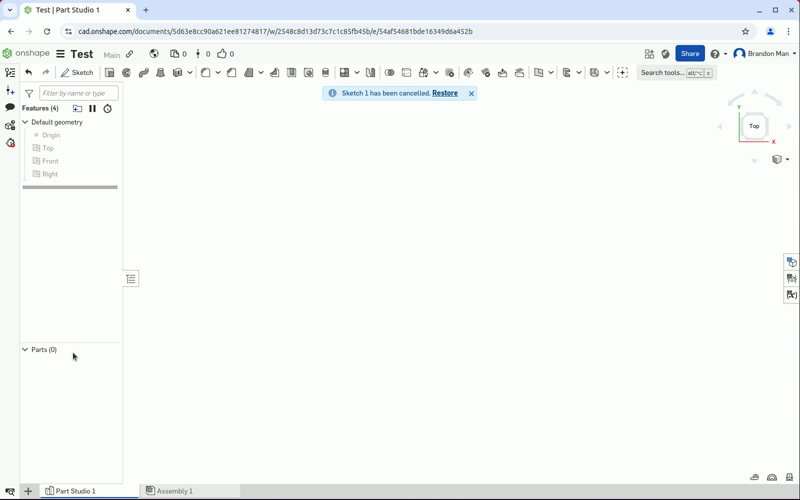
key(y)
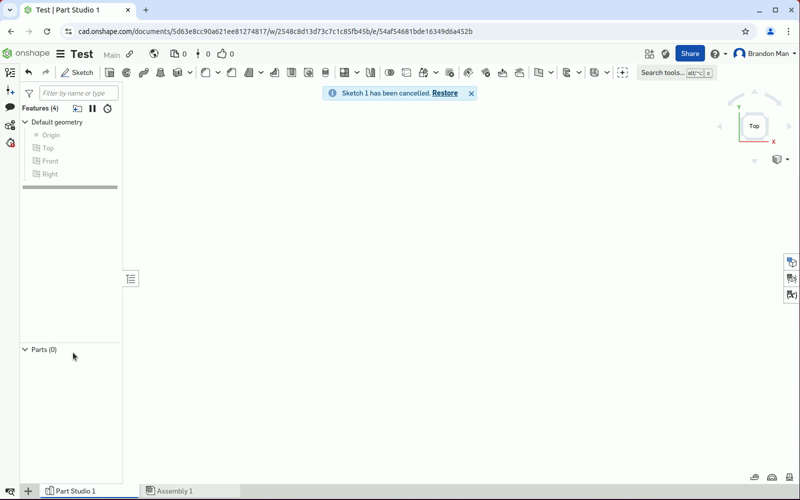
key(shift+p)
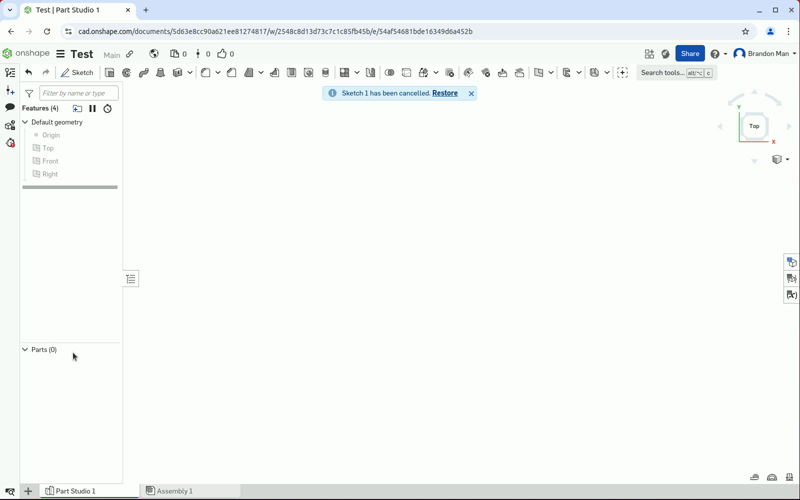
key(space)
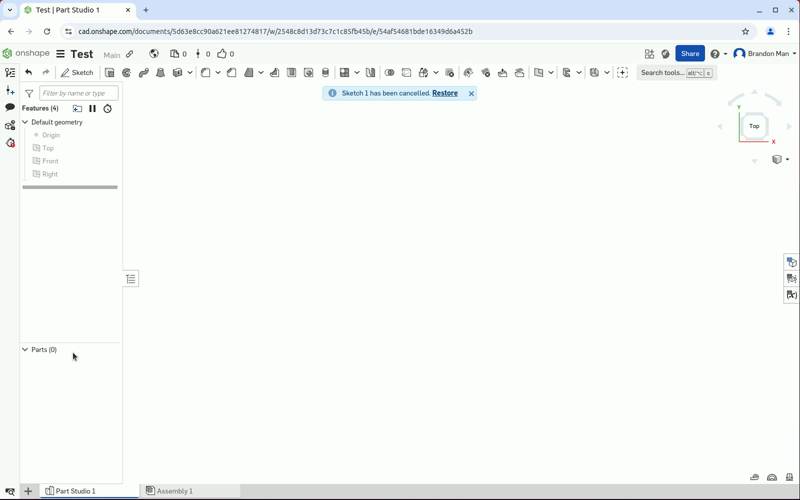
key_down(shift)
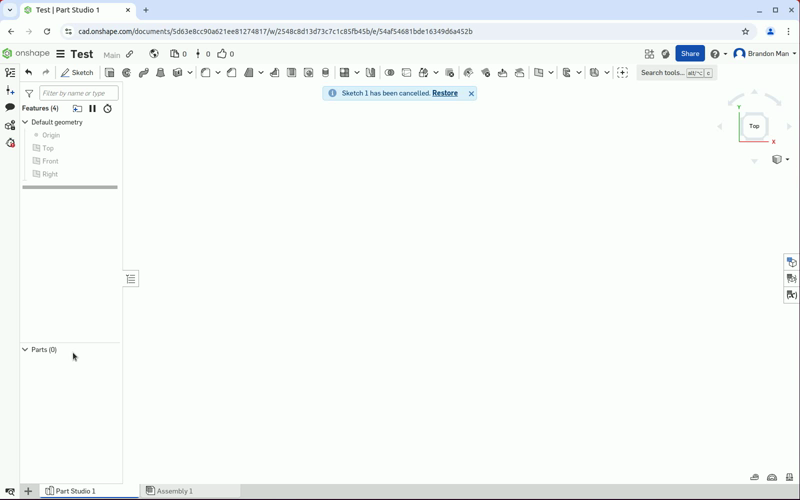
key(up)
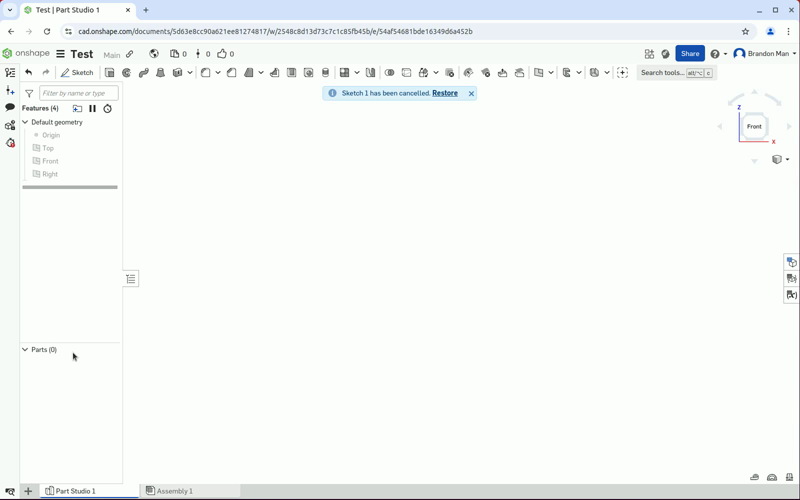
key_up(shift)
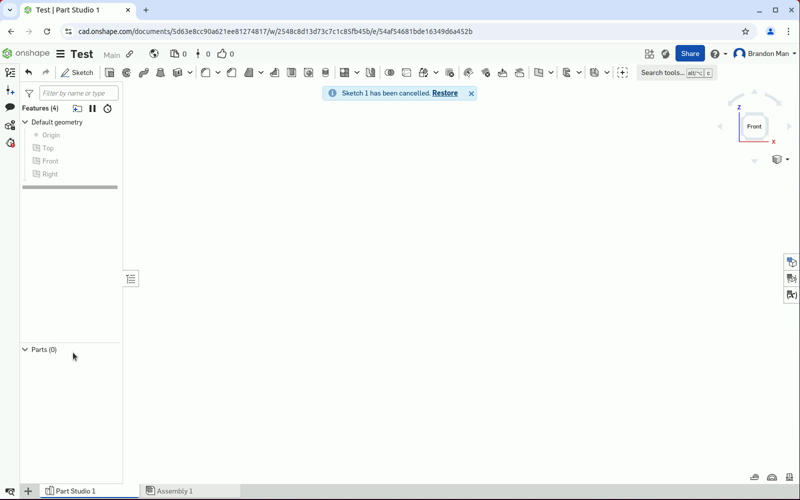
mouse_move(73, 352)
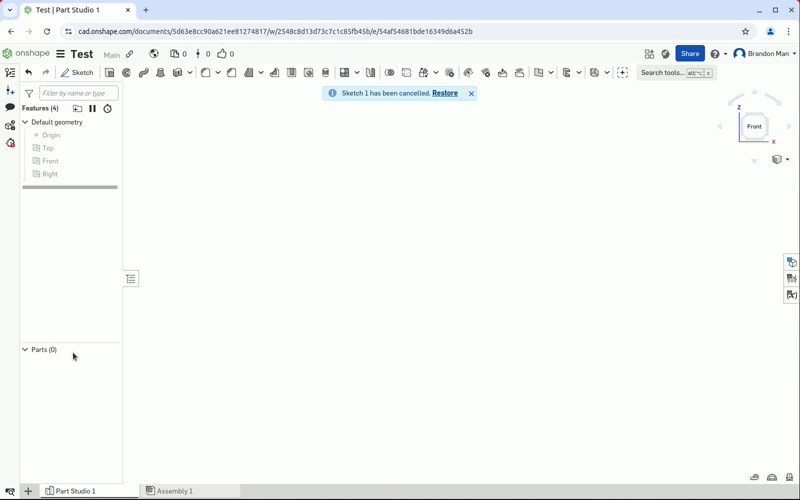
key(shift+y)
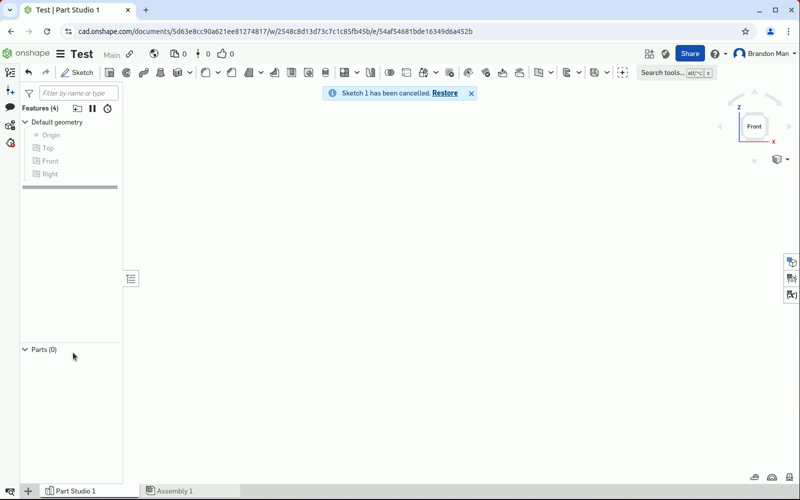
key(shift+s)
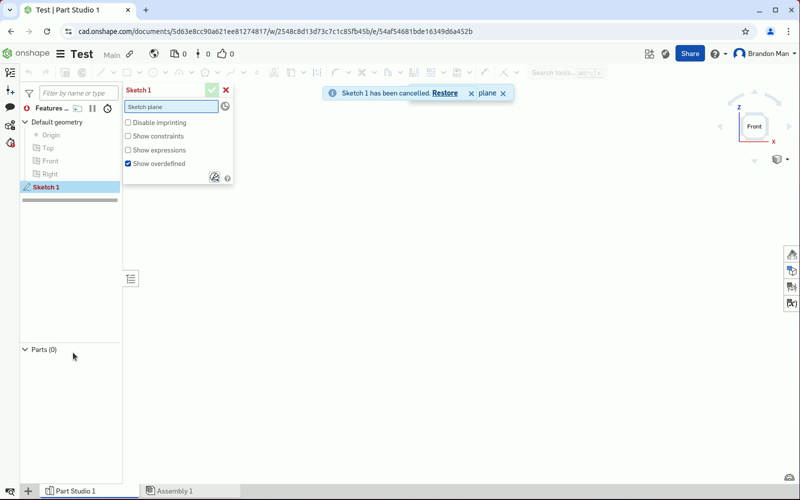
mouse_move(73, 163)
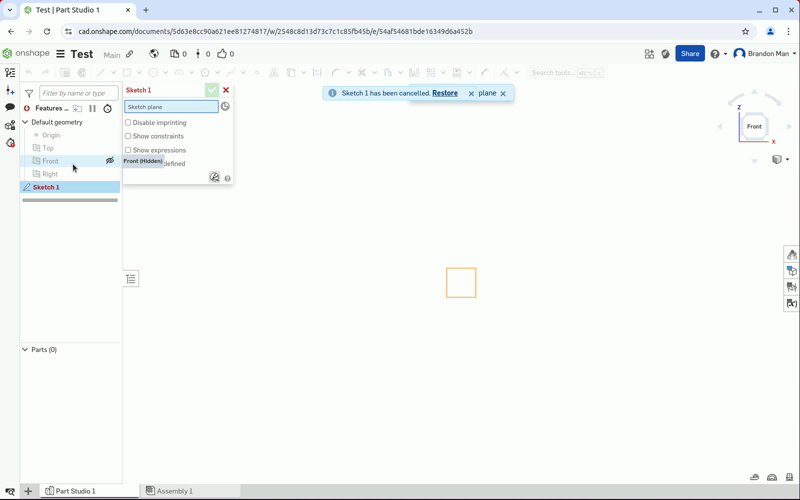
click(73, 163)
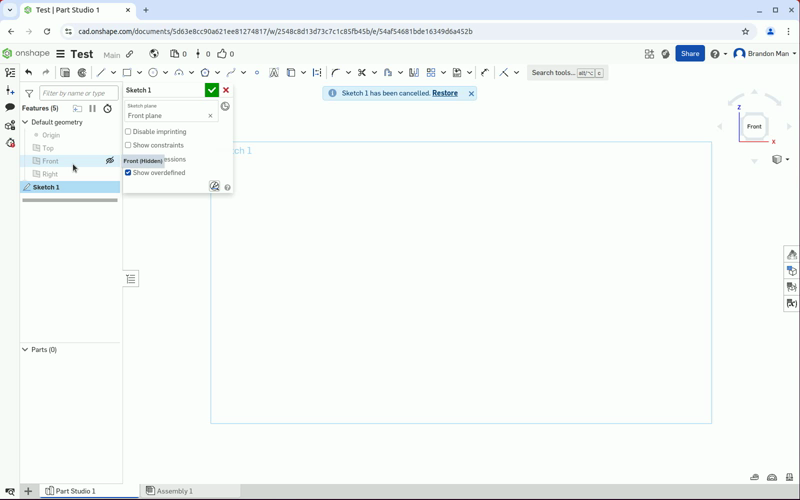
mouse_move(73, 352)
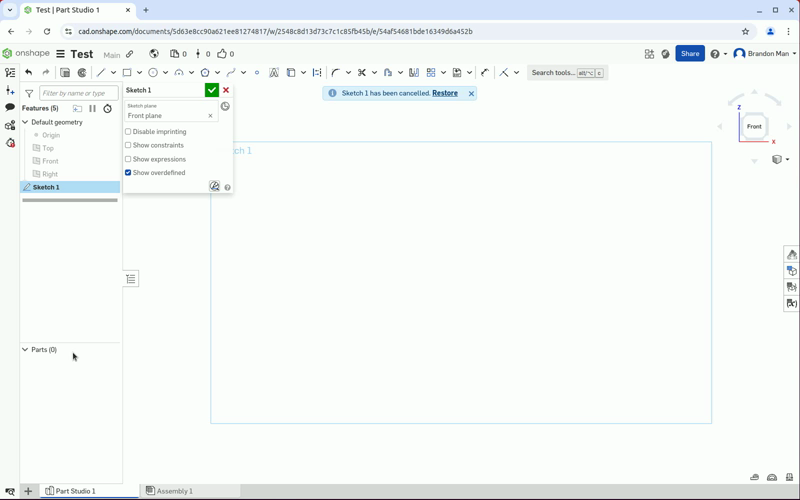
key(y)
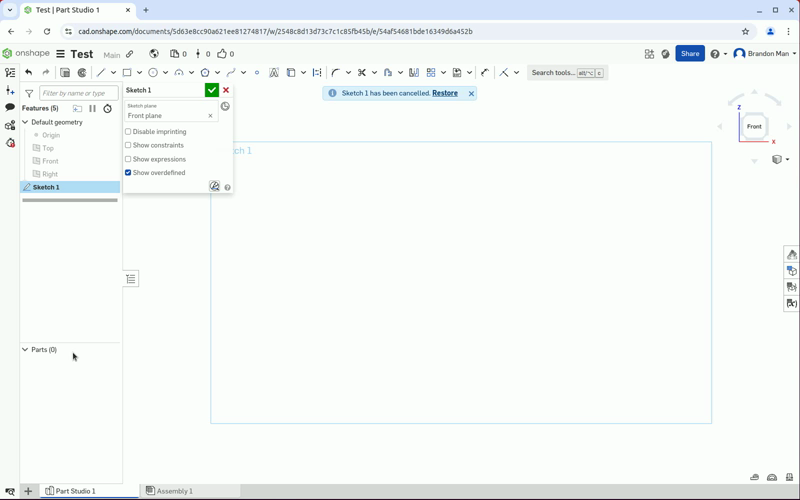
key(l)
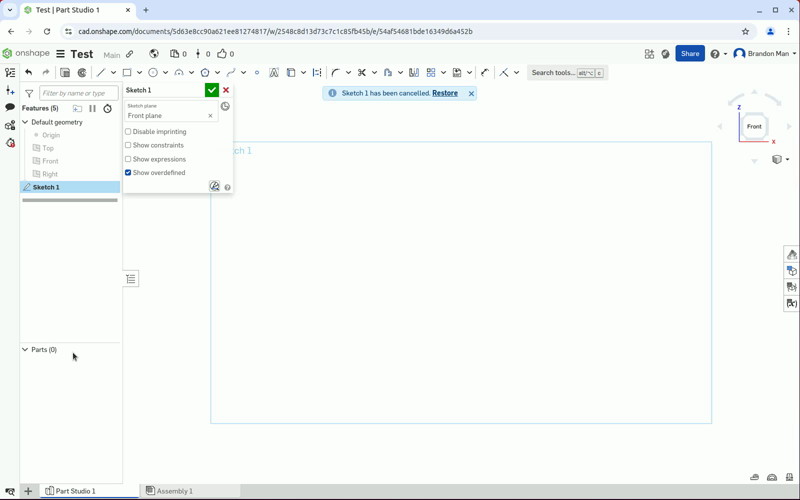
key_down(shift)
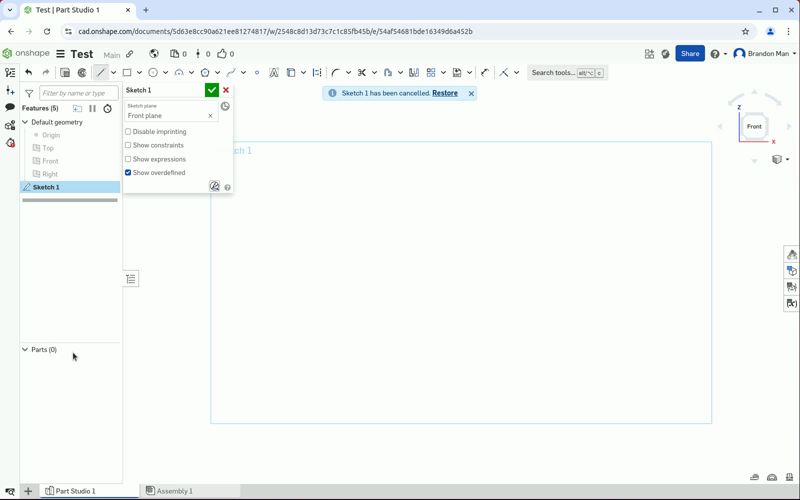
mouse_move(437, 259)
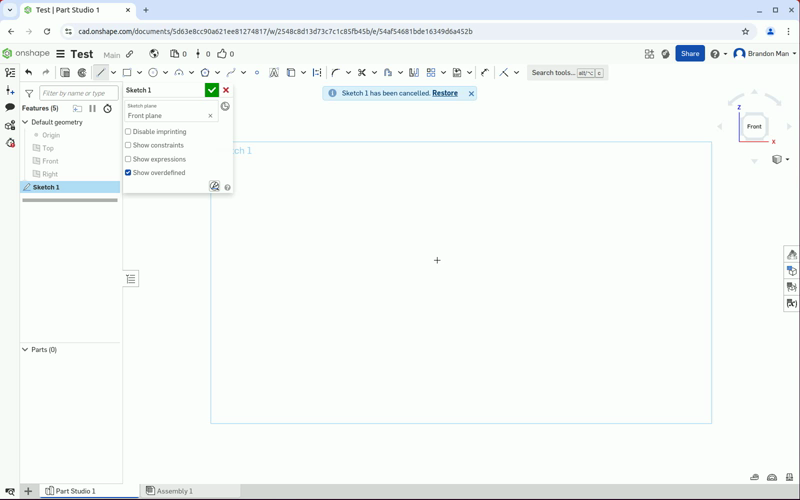
click(437, 259)
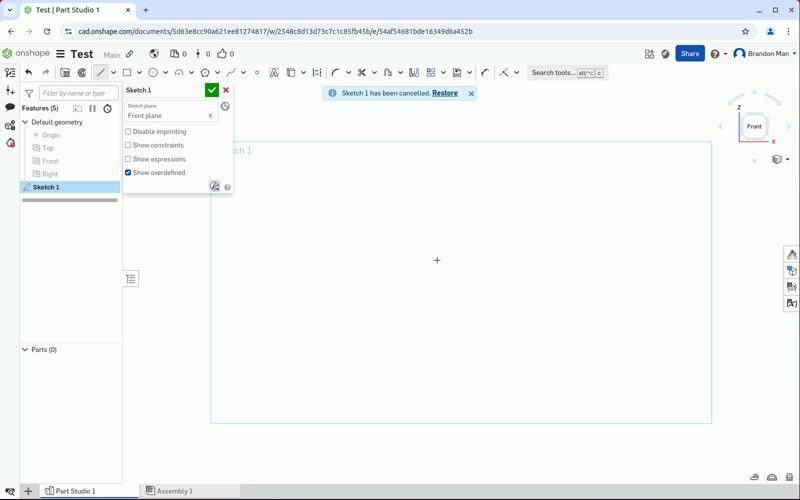
key_up(shift)
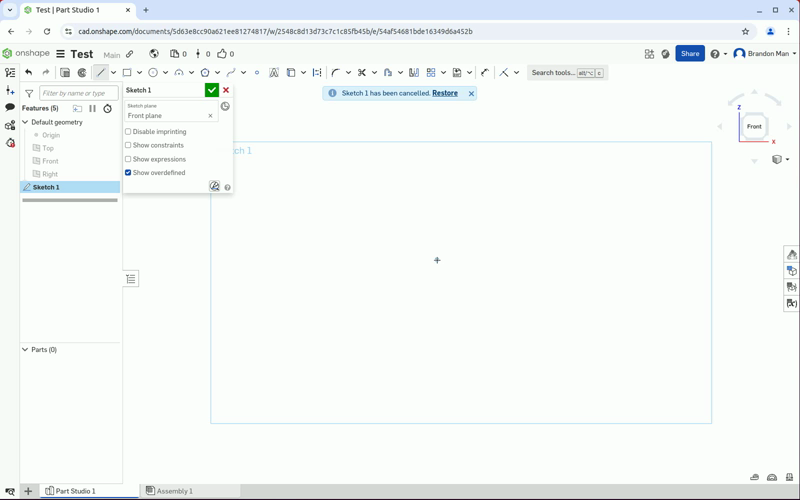
key_down(shift)
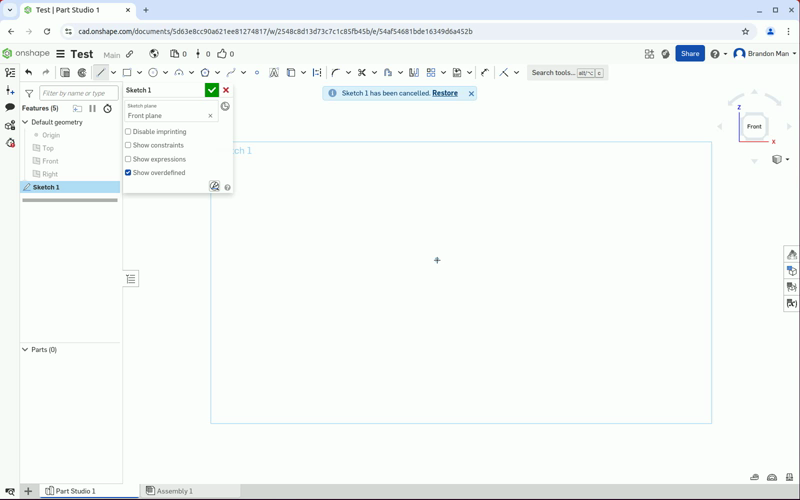
mouse_move(467, 259)
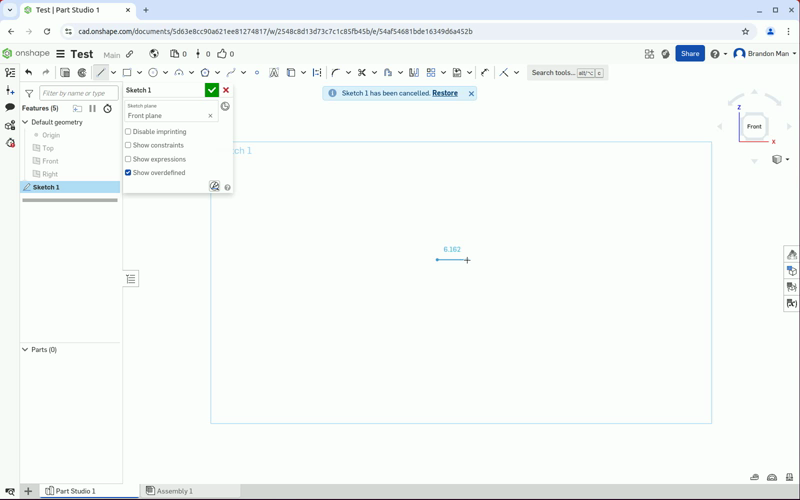
mouse_move(460, 282)
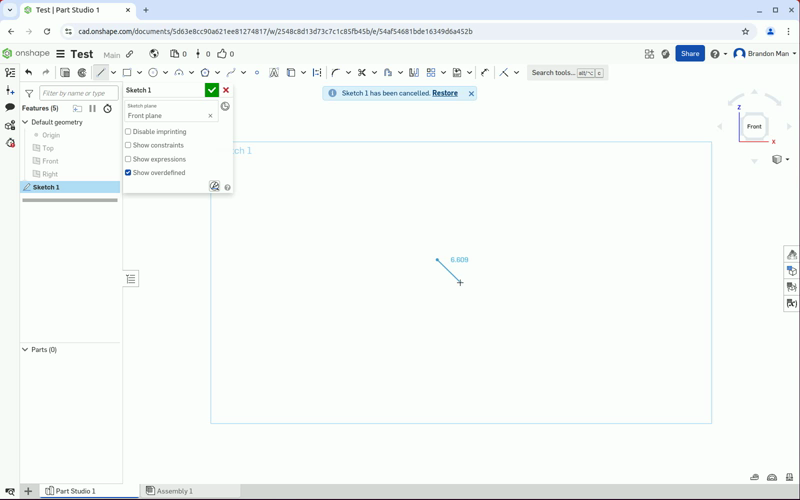
click(460, 282)
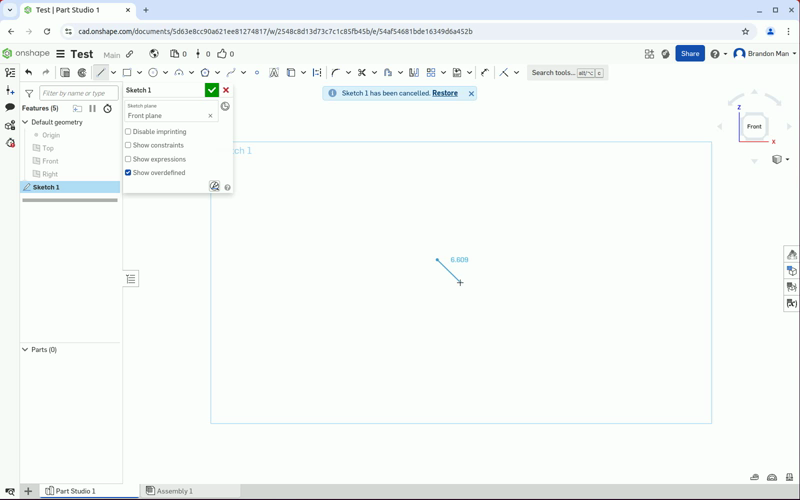
key_up(shift)
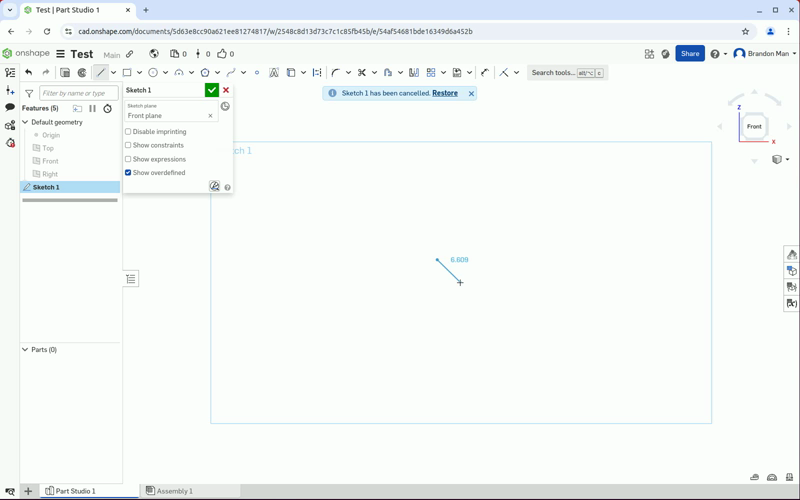
key_down(shift)
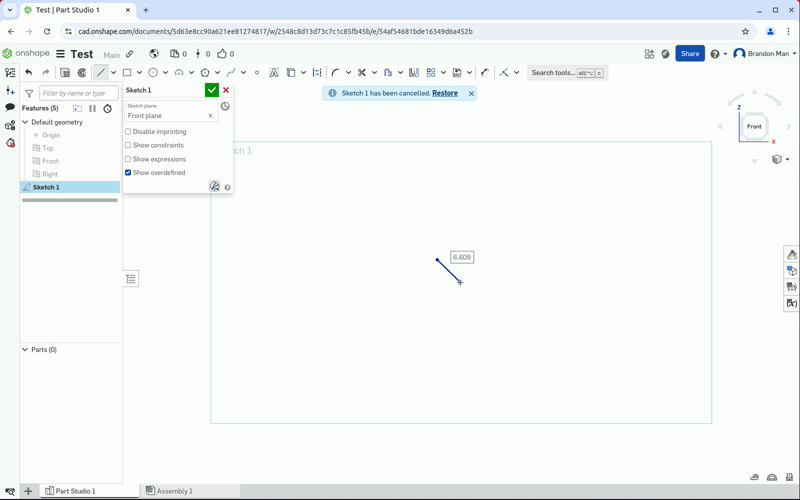
mouse_move(550, 282)
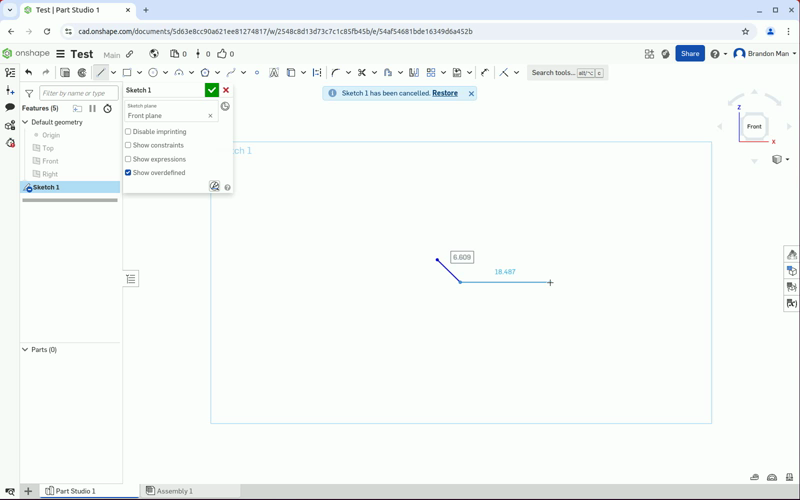
click(550, 282)
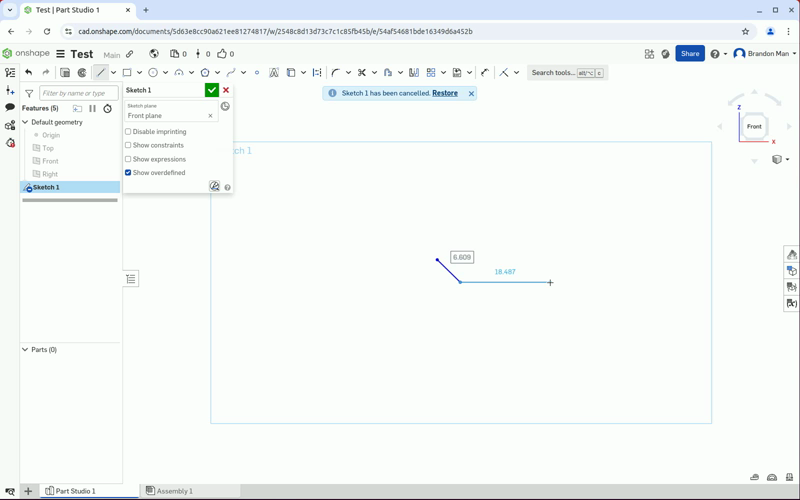
key_up(shift)
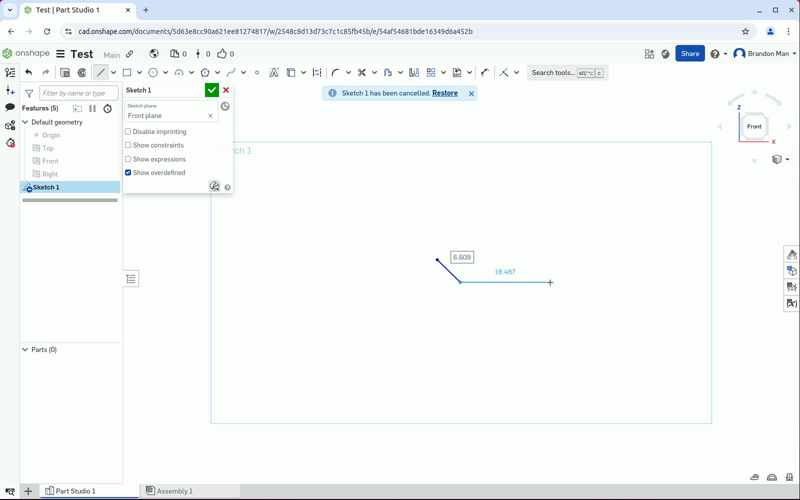
key_down(shift)
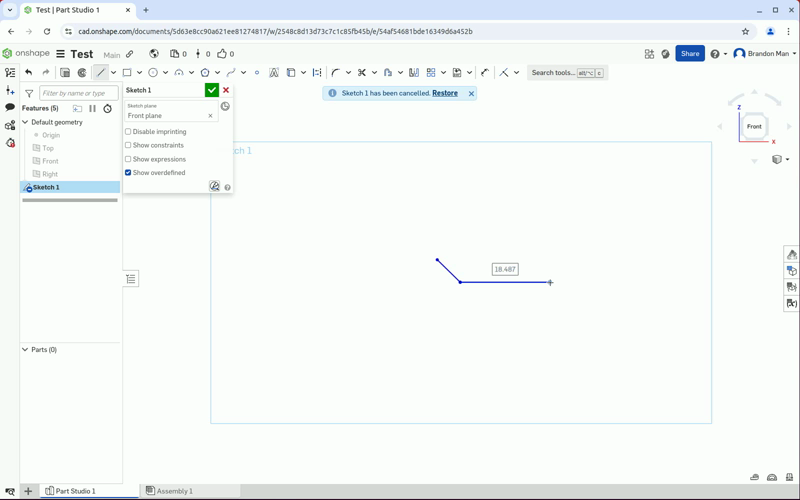
mouse_move(580, 282)
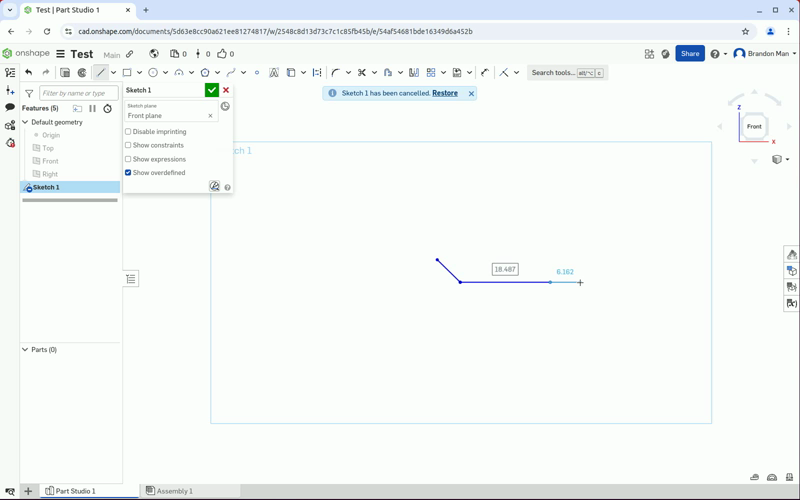
mouse_move(573, 259)
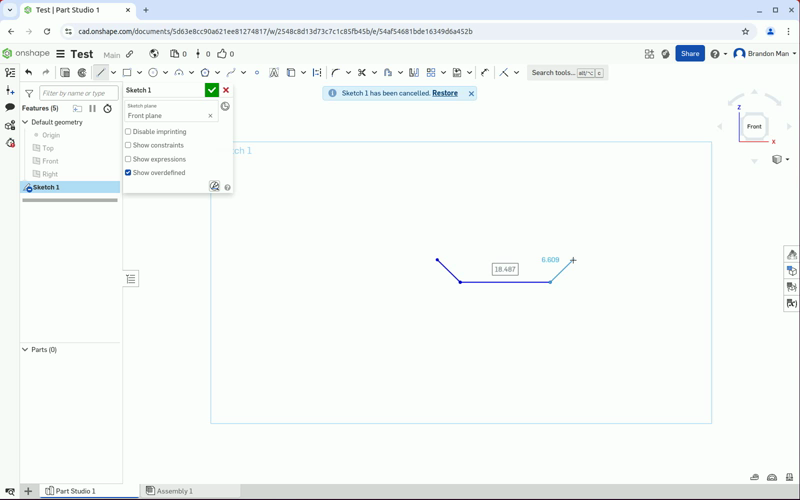
click(573, 259)
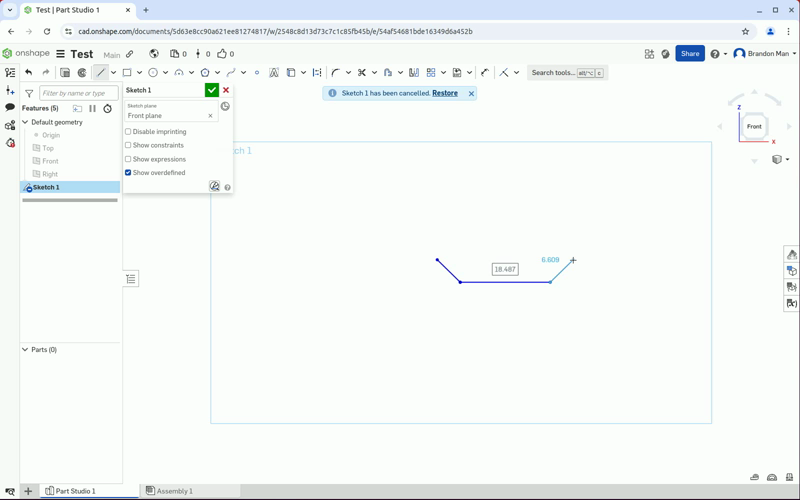
key_up(shift)
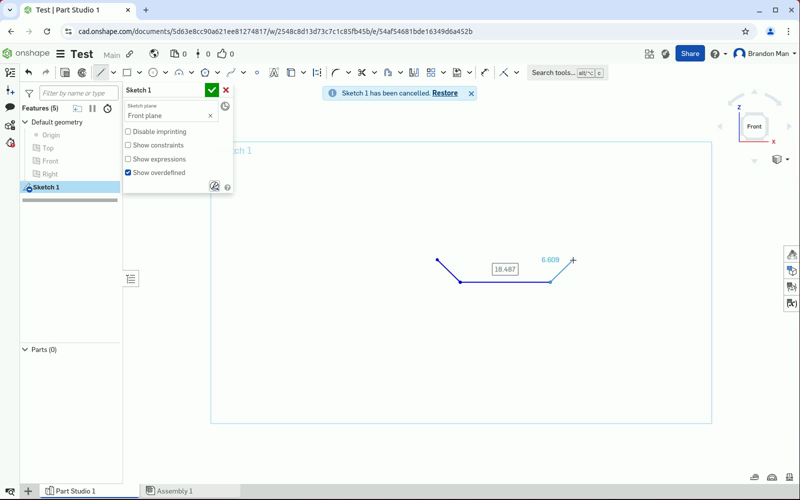
key_down(shift)
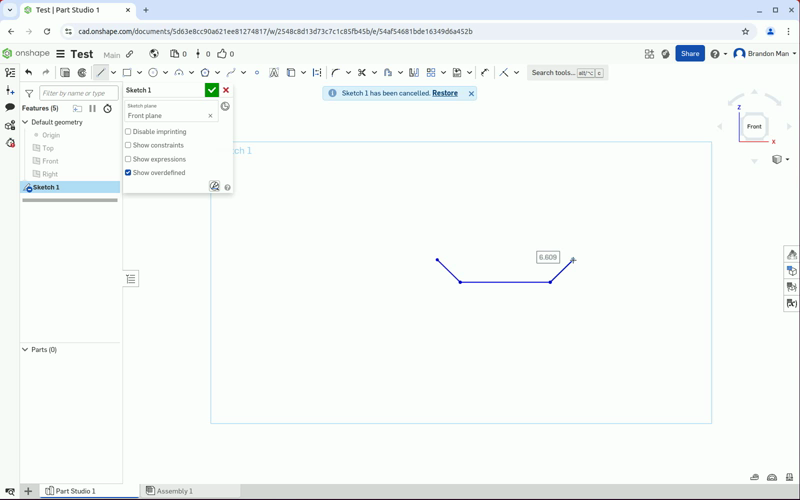
mouse_move(437, 259)
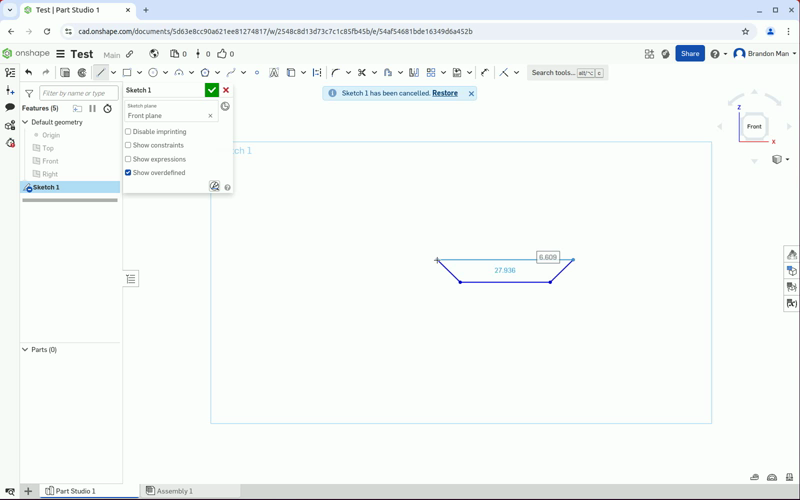
key_up(shift)
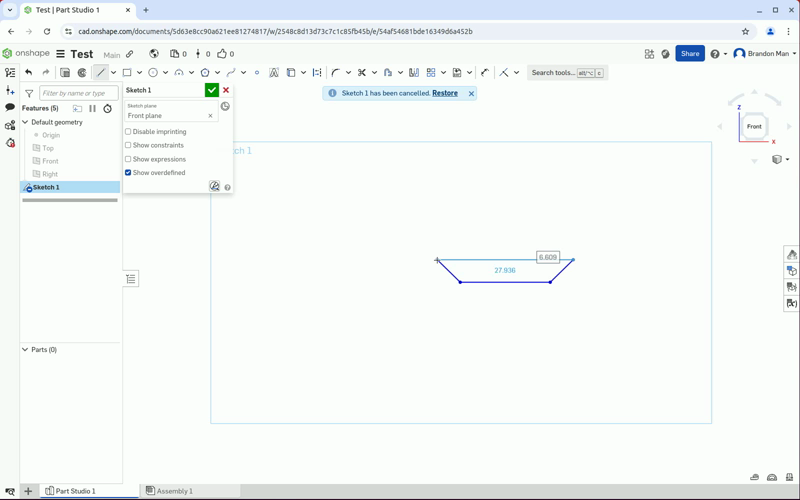
click(437, 259)
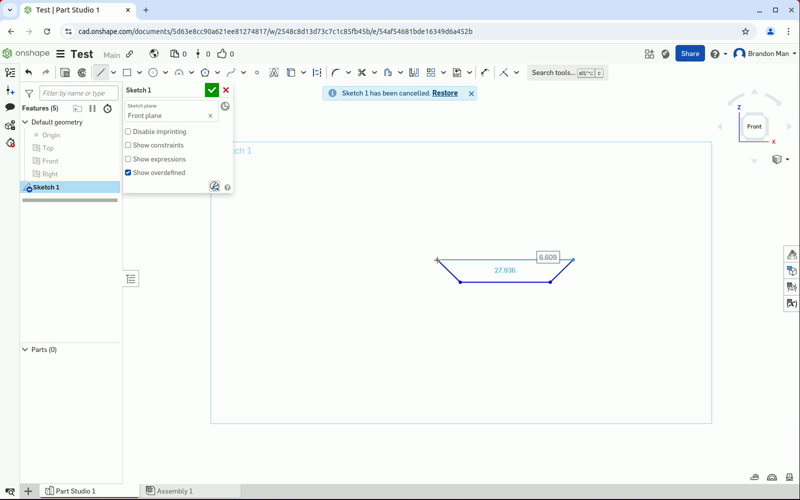
key(esc)
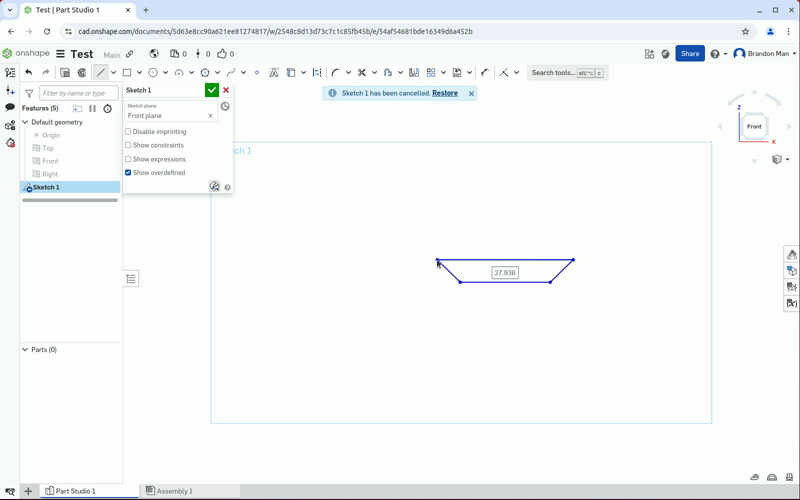
mouse_move(499, 278)
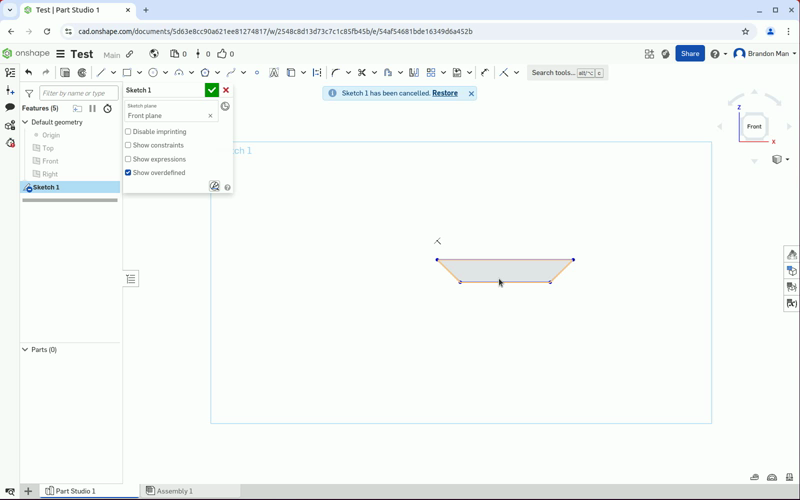
click(499, 278)
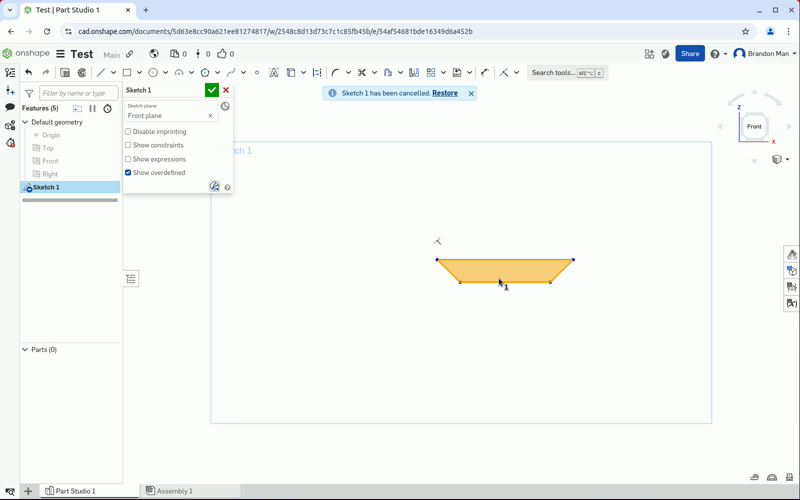
mouse_move(73, 352)
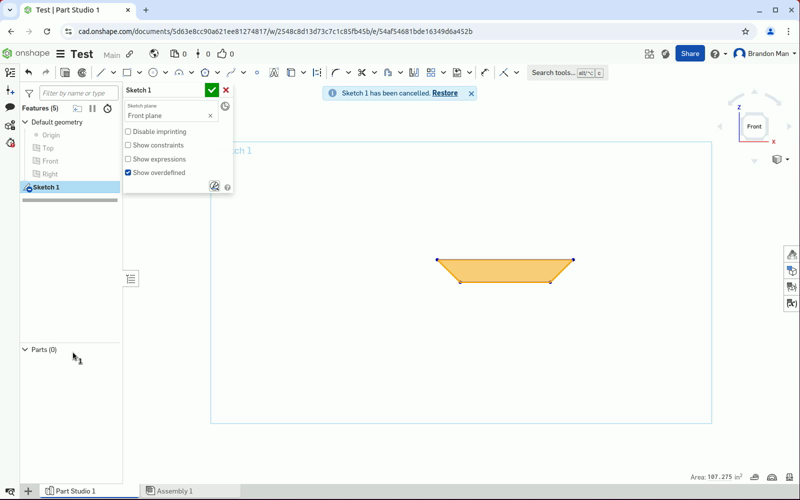
key(shift+y)
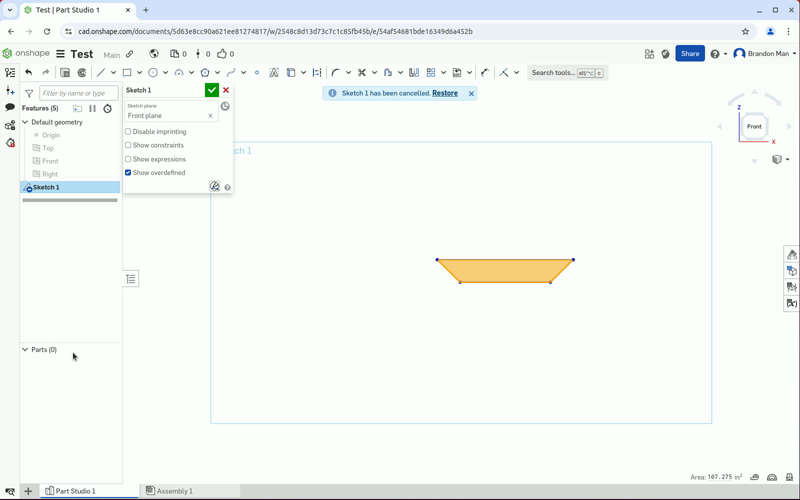
key(shift+e)
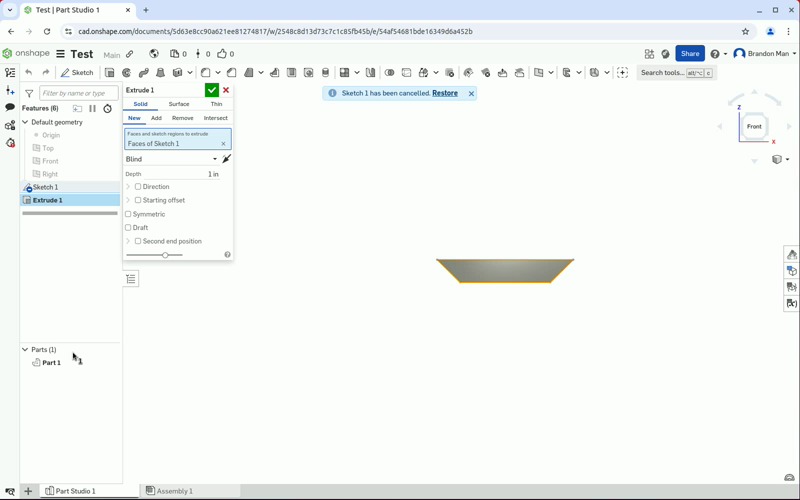
mouse_move(143, 106)
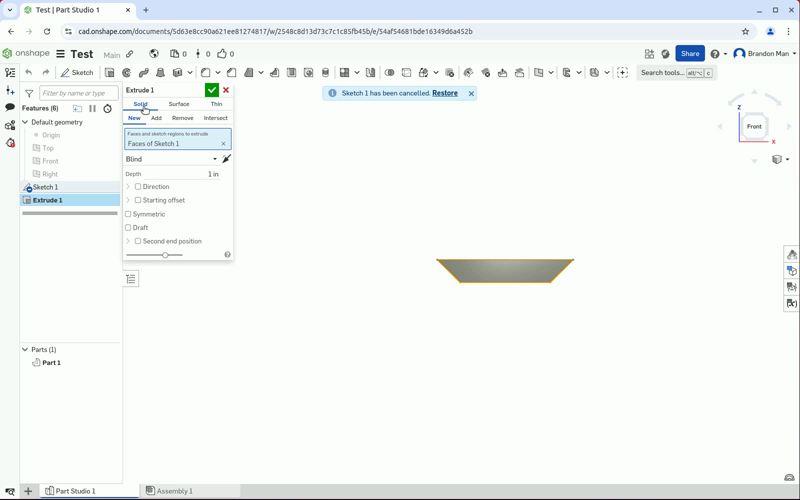
click(143, 106)
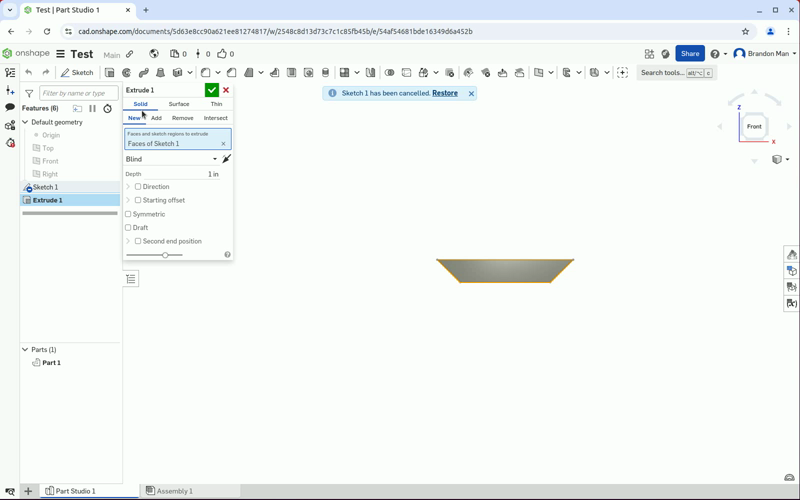
mouse_move(137, 120)
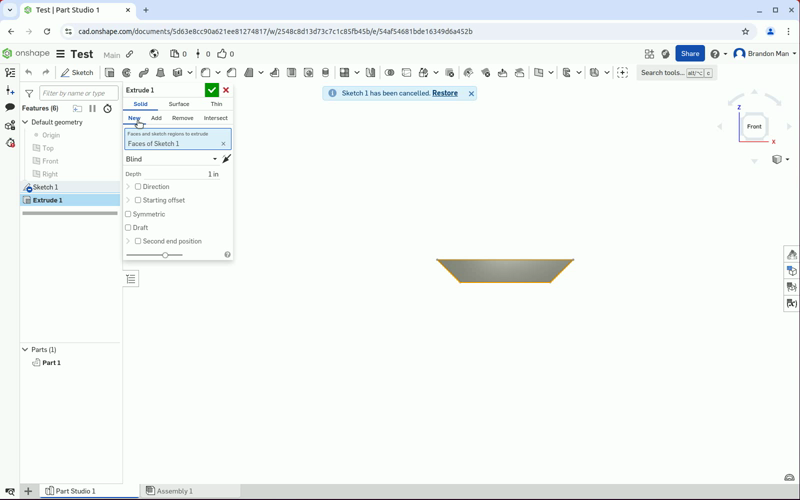
click(137, 120)
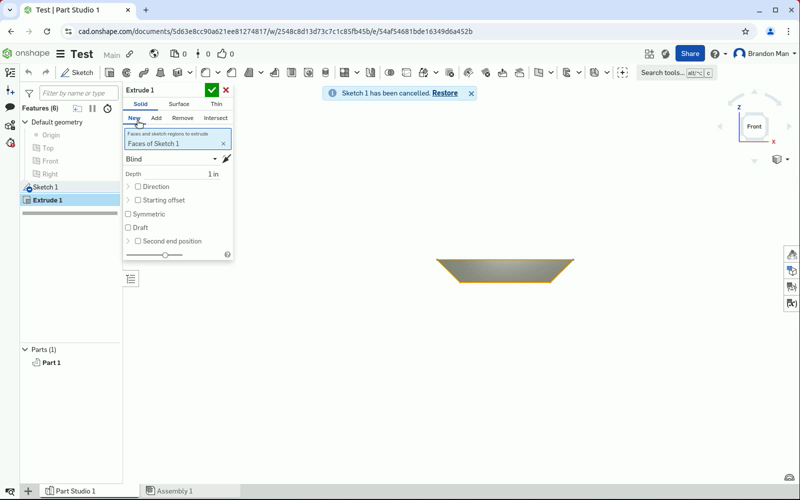
key(tab, 4)
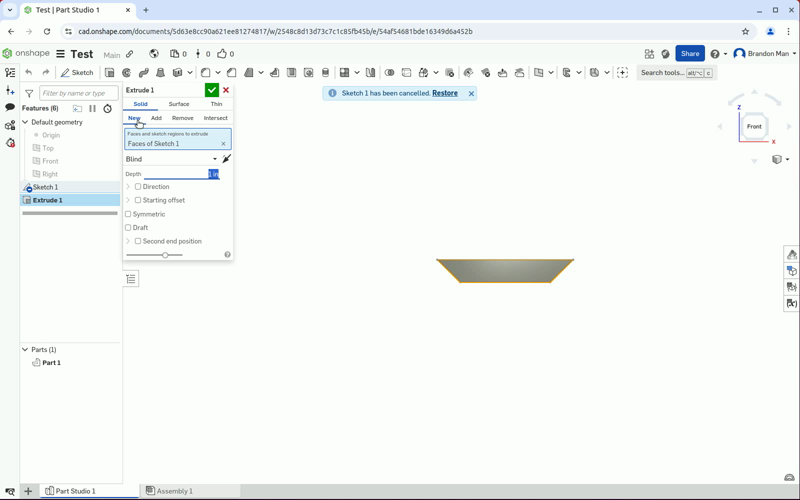
text(0.481)
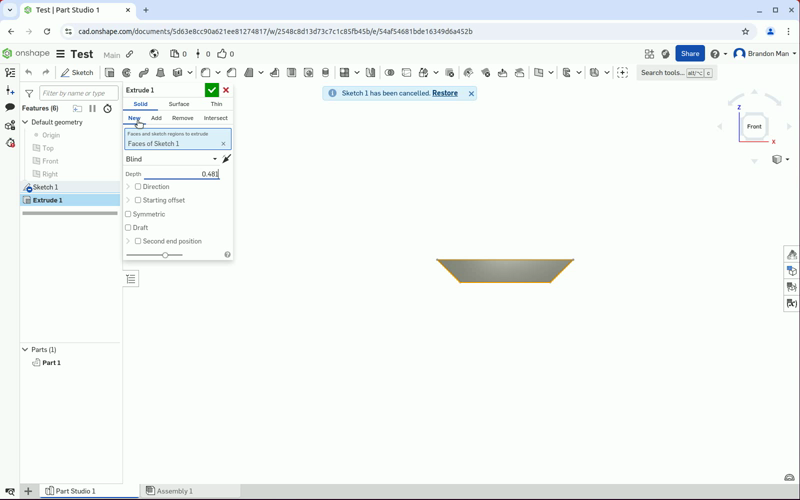
key(enter)
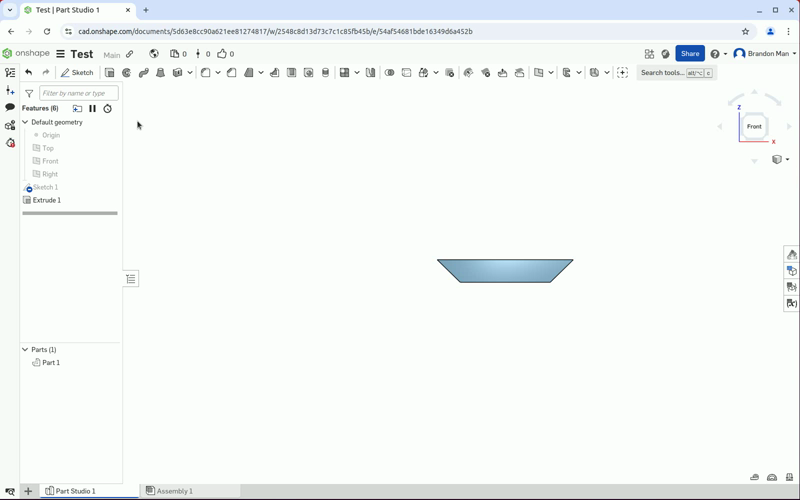
key(shift+h)
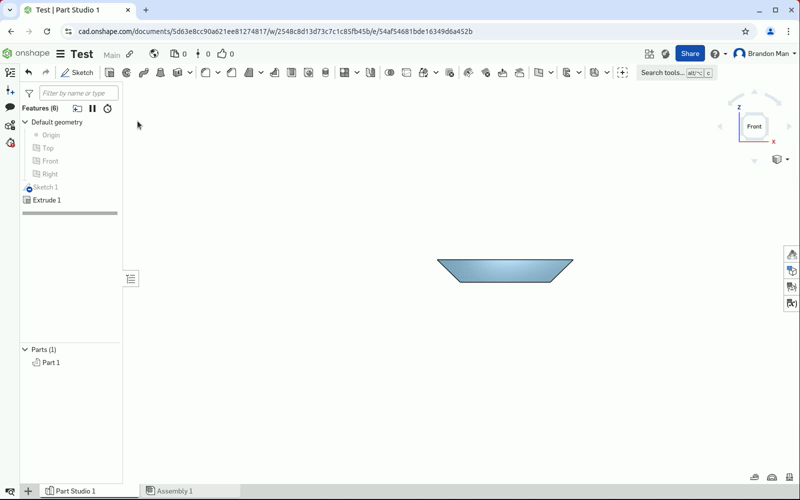
key(shift+h)
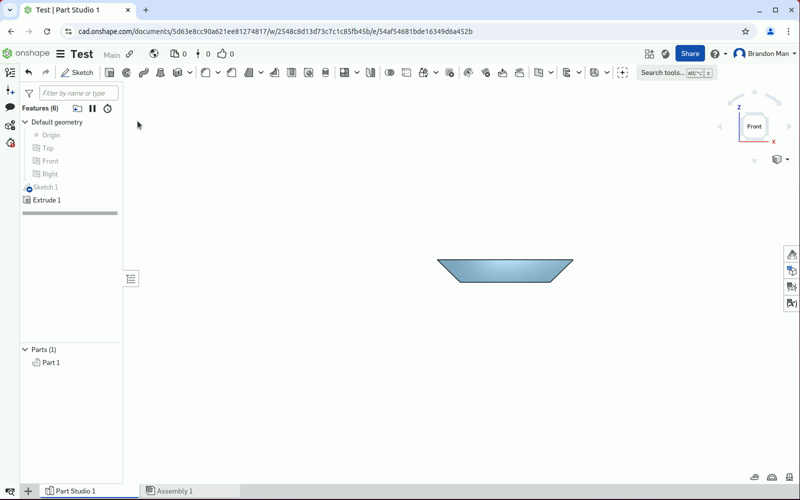
mouse_move(73, 189)
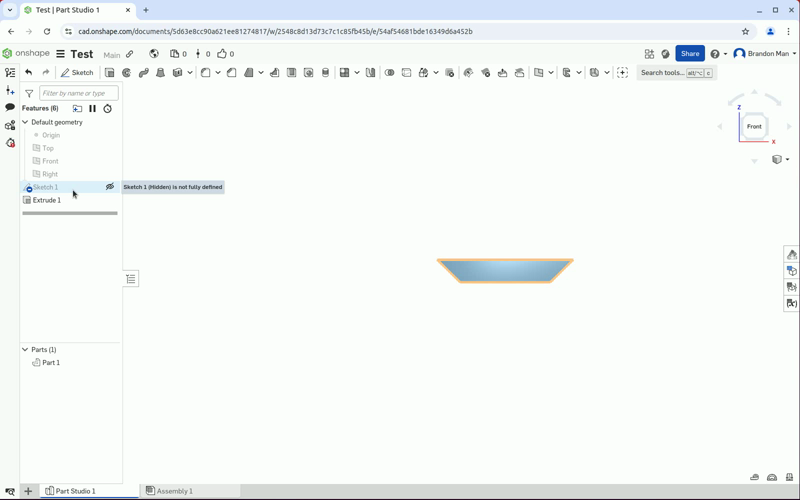
click(73, 189)
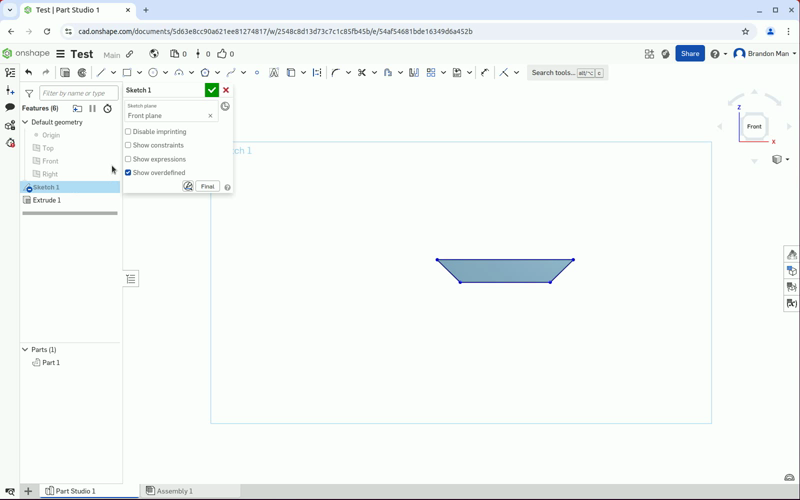
mouse_move(229, 92)
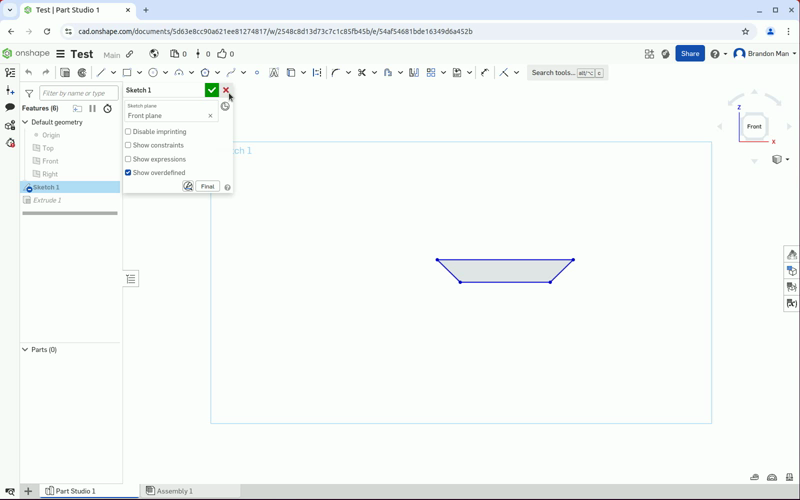
click(229, 92)
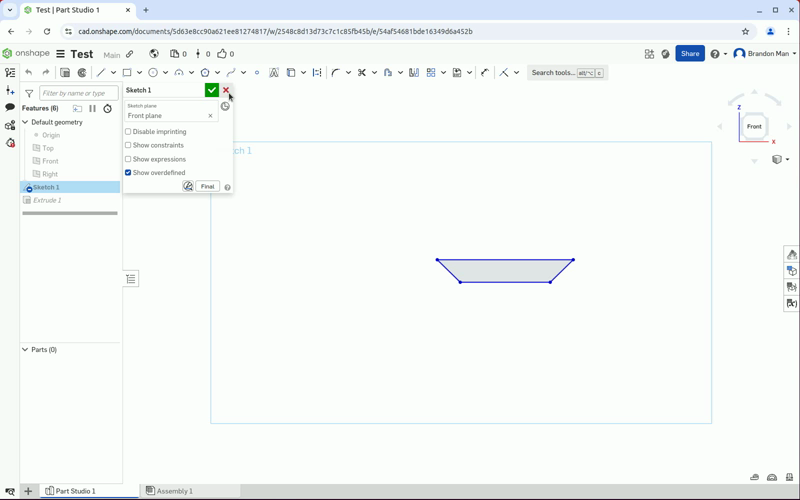
key(shift+s)
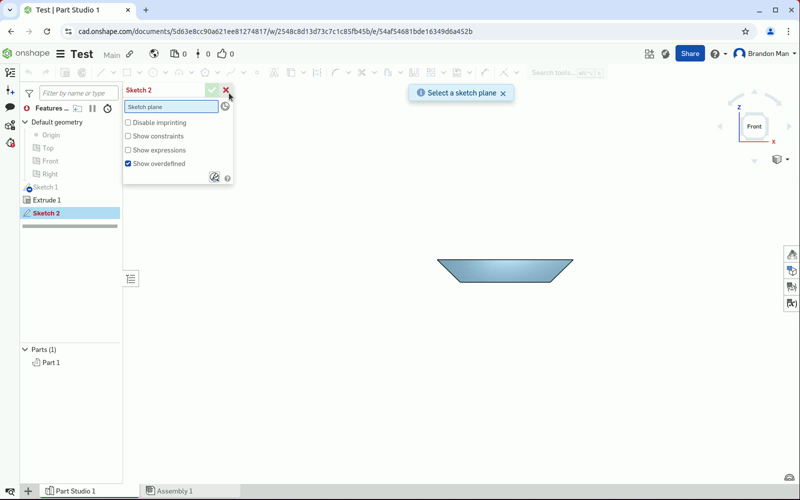
mouse_move(73, 163)
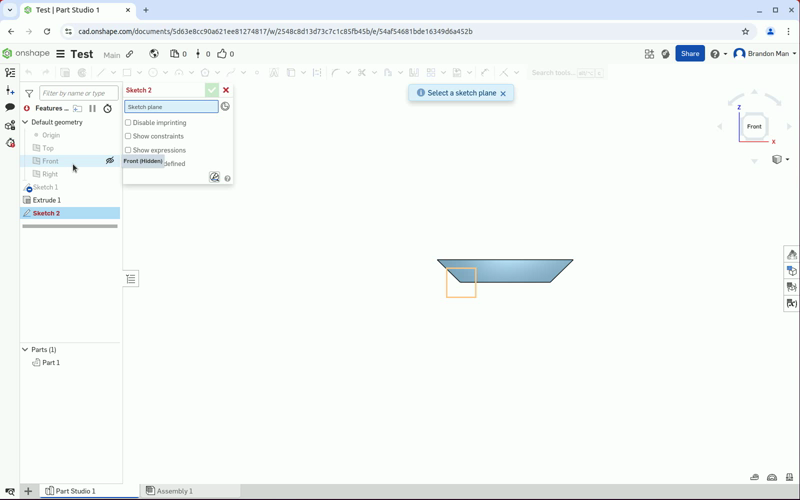
click(73, 163)
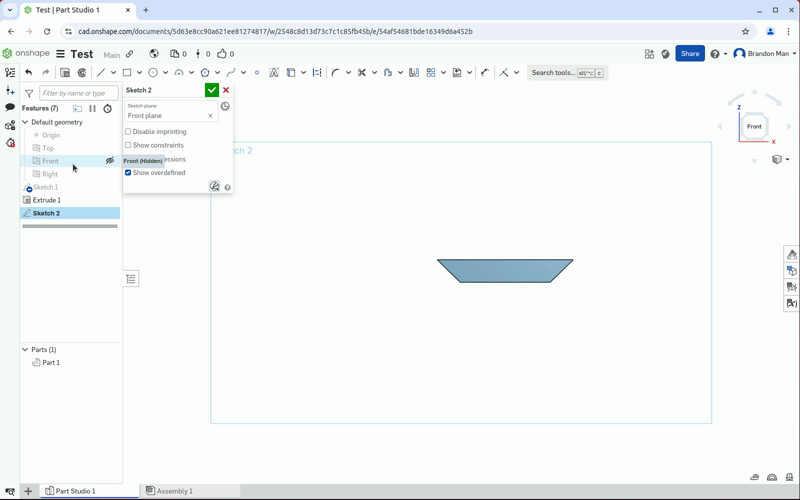
mouse_move(73, 352)
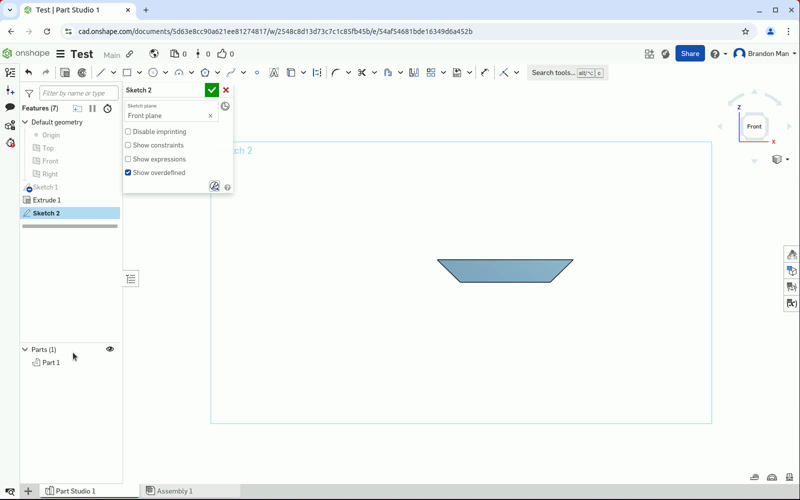
key(y)
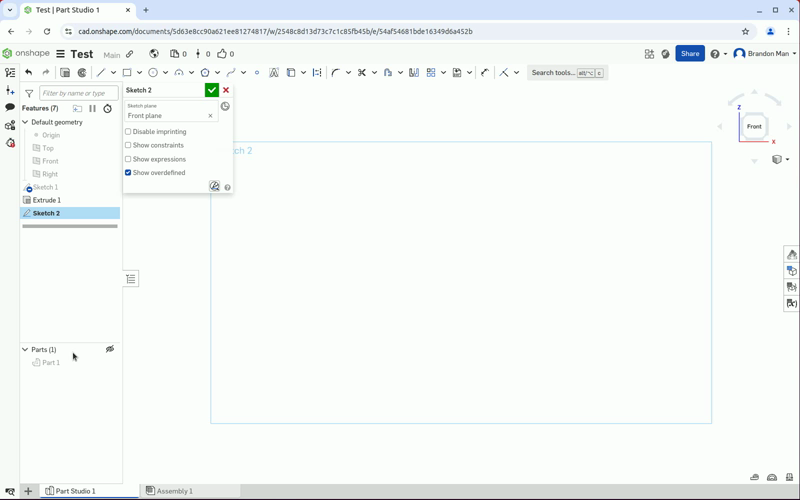
key(l)
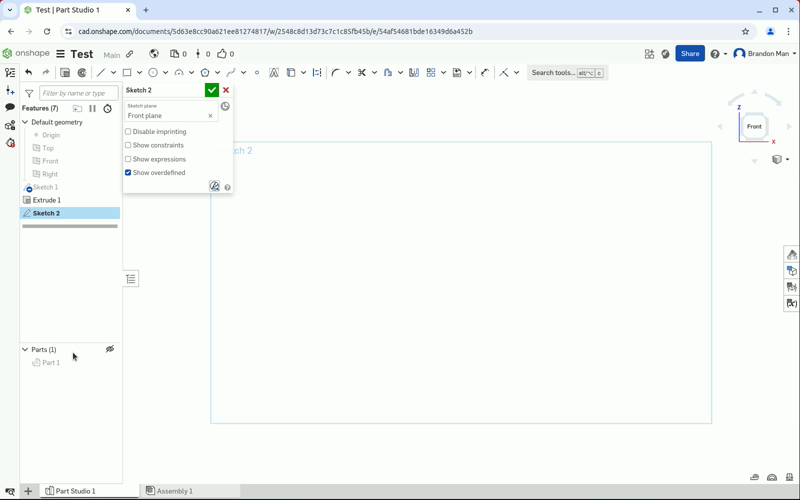
key_down(shift)
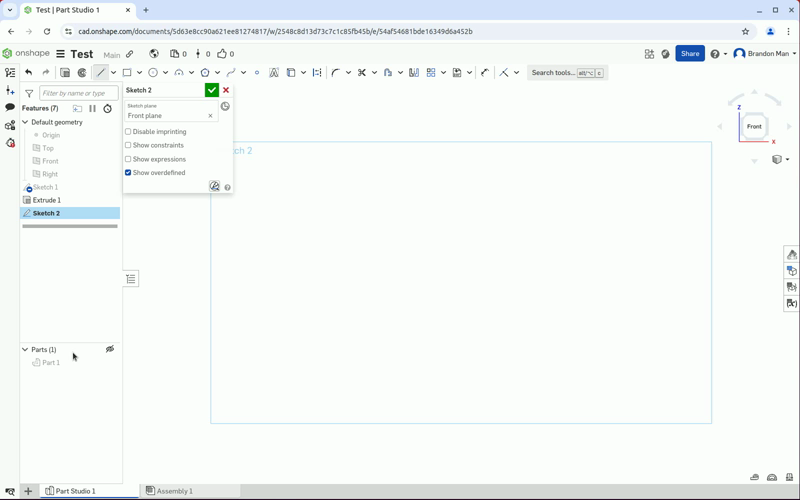
mouse_move(460, 282)
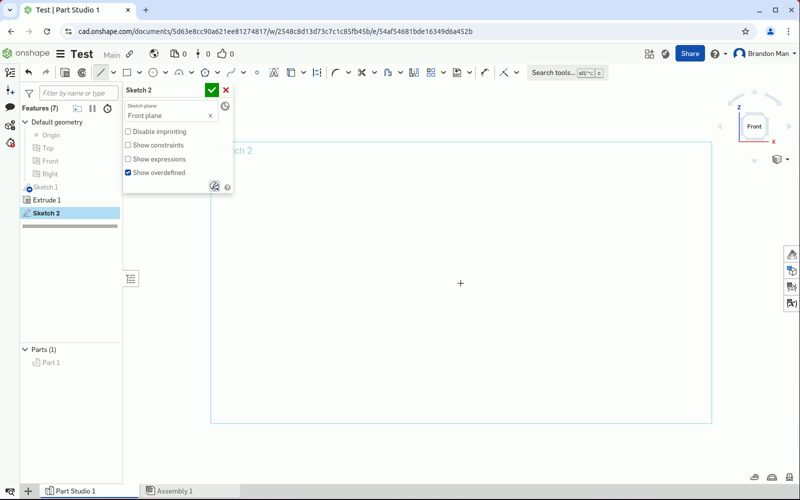
click(460, 282)
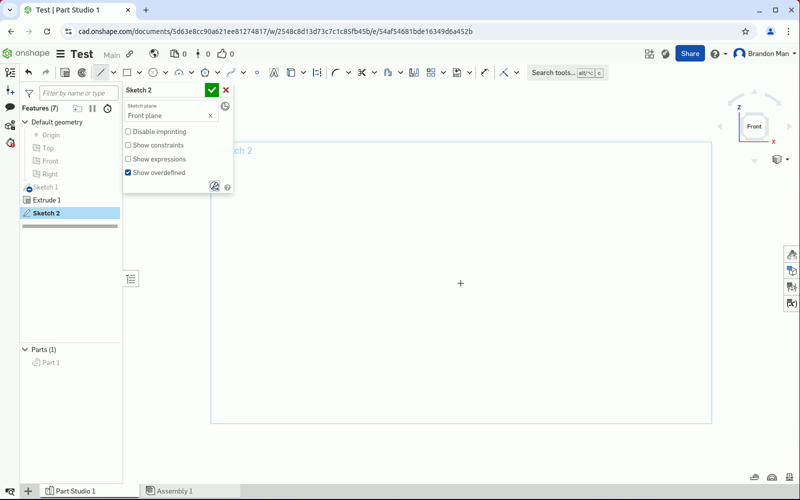
key_up(shift)
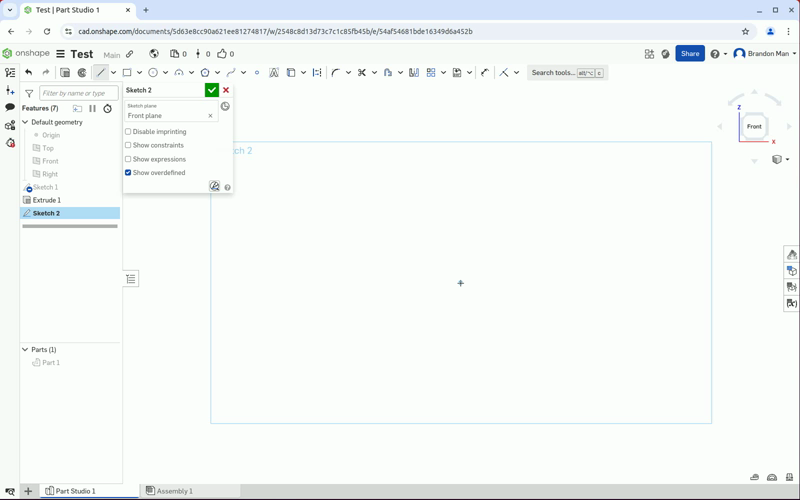
key_down(shift)
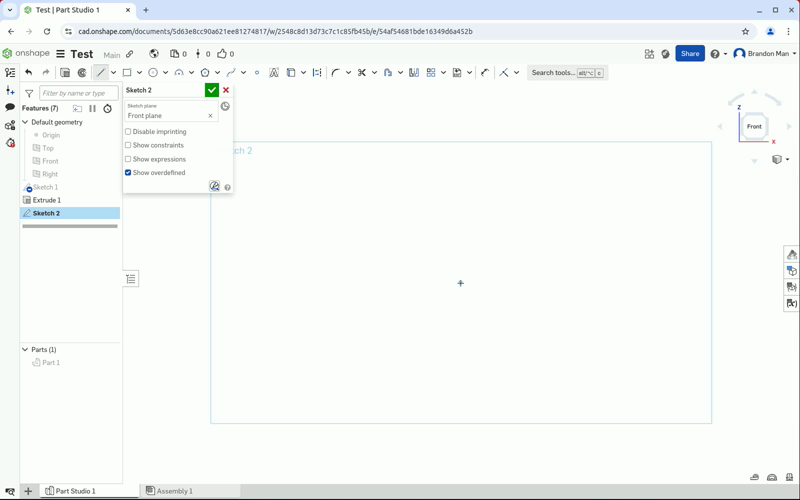
mouse_move(490, 282)
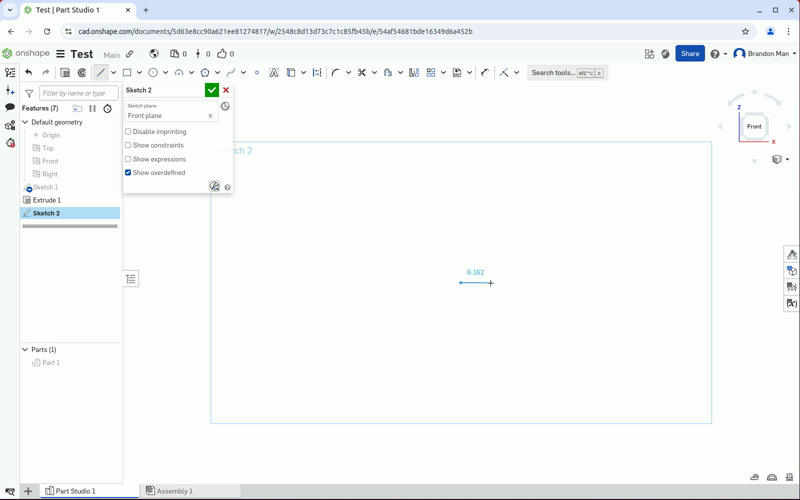
mouse_move(462, 284)
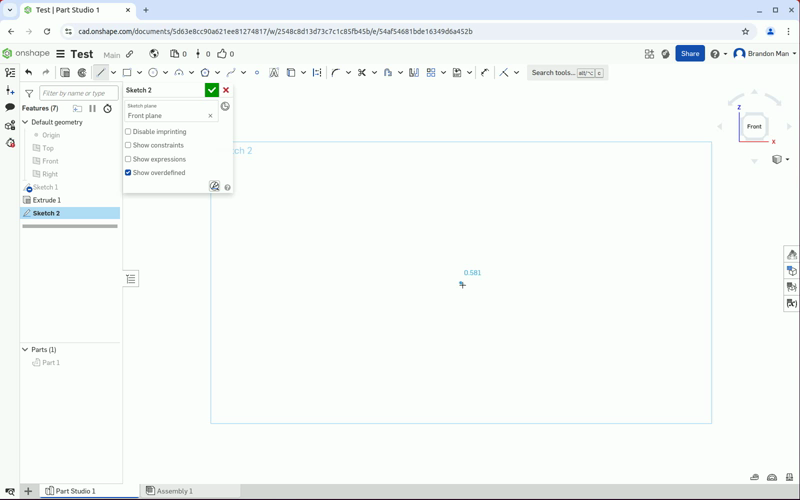
scroll(6)
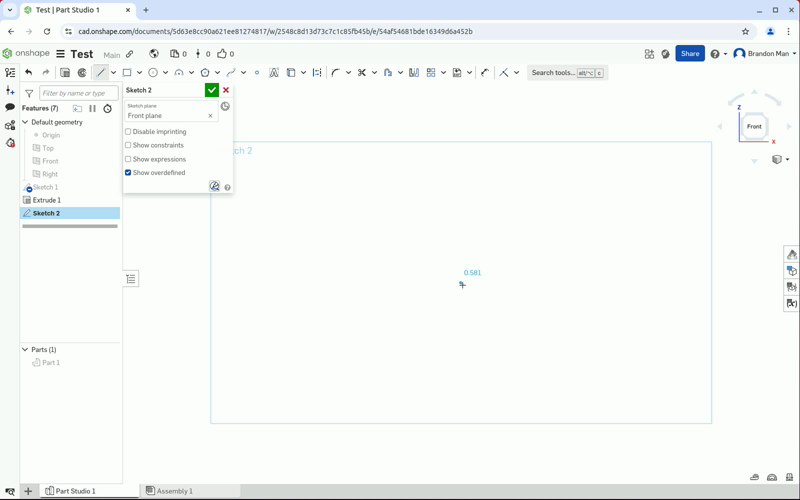
scroll(6)
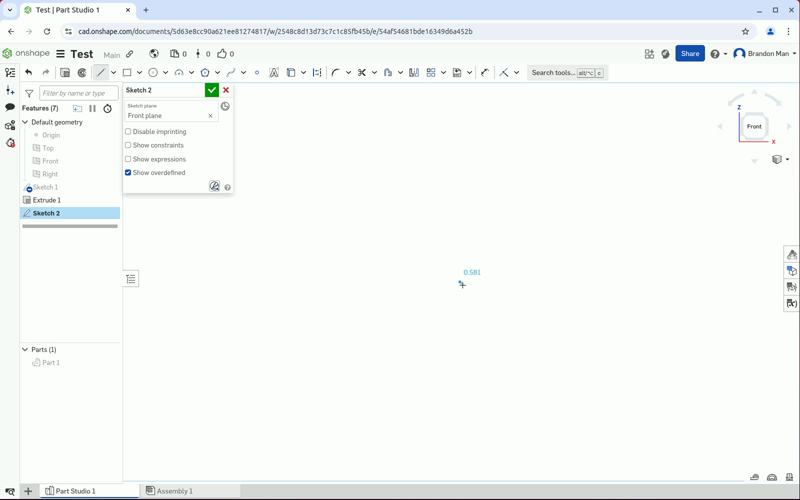
scroll(6)
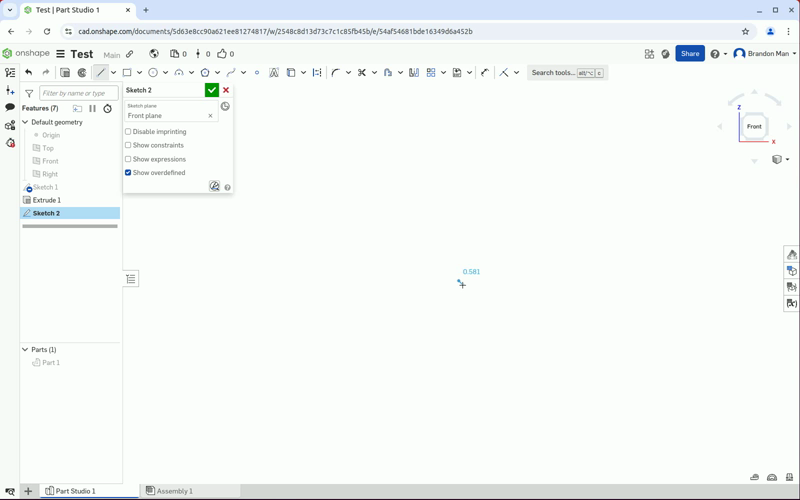
scroll(6)
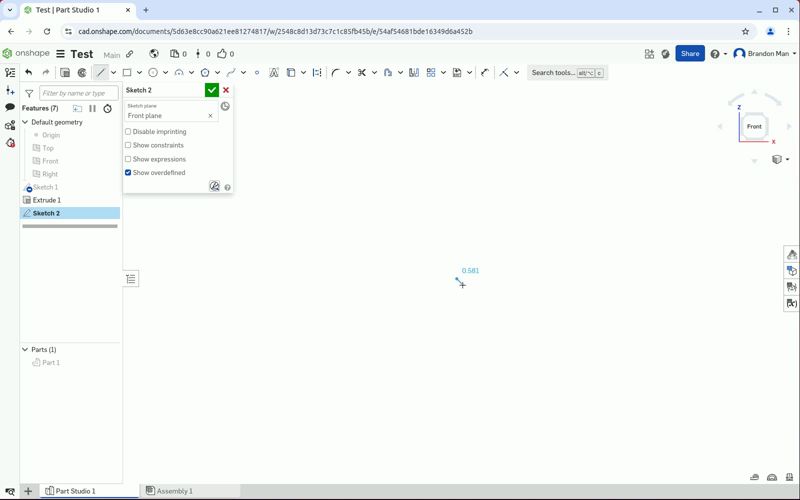
scroll(6)
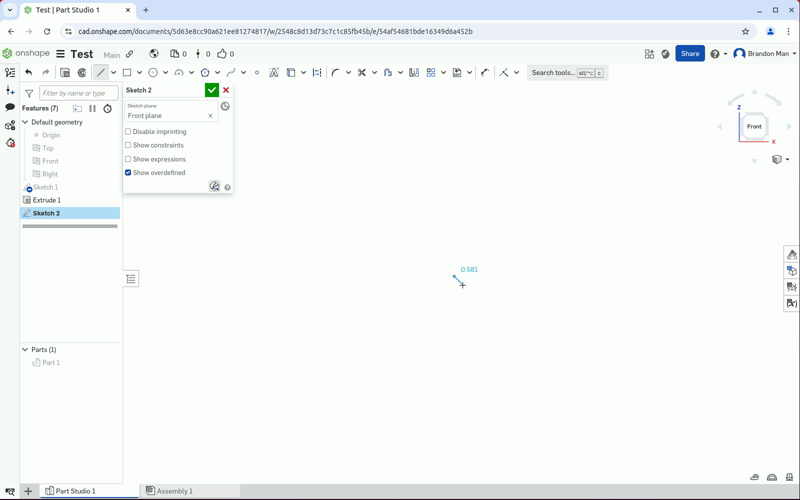
scroll(6)
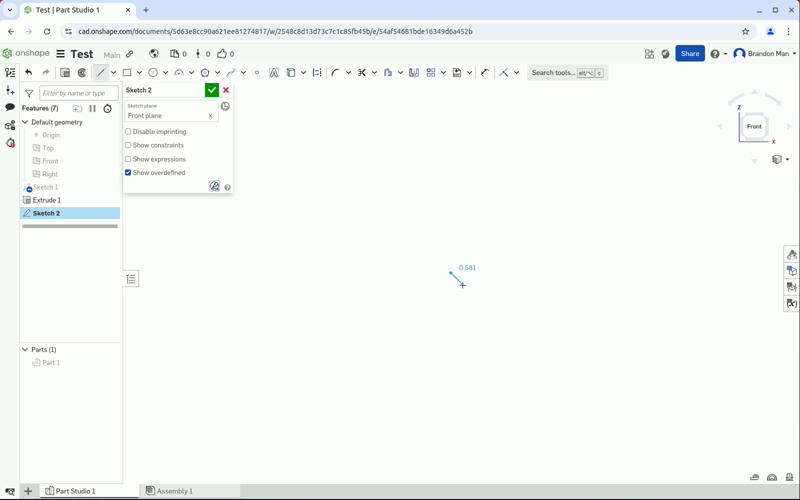
scroll(6)
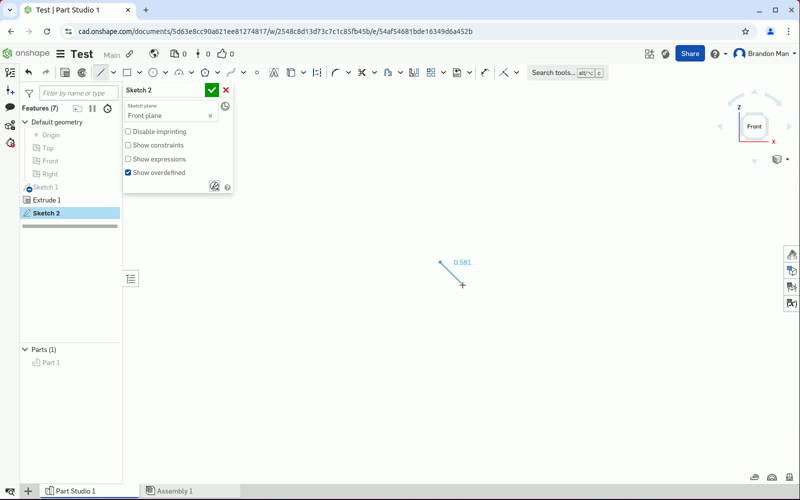
click(462, 284)
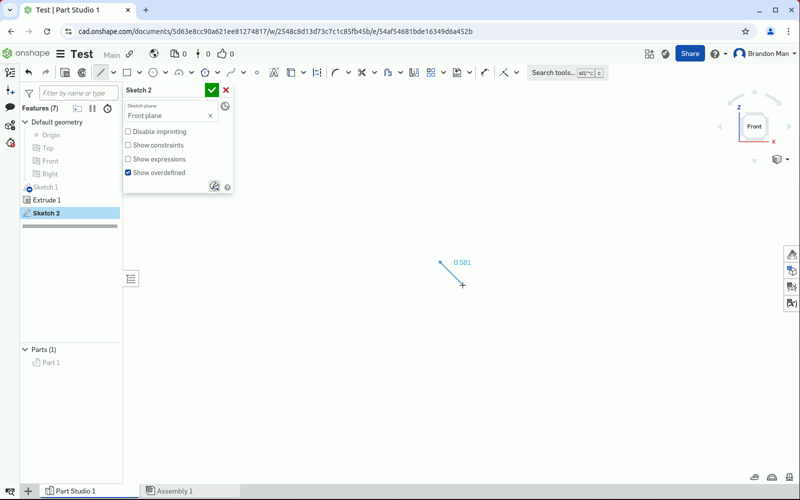
scroll(-6)
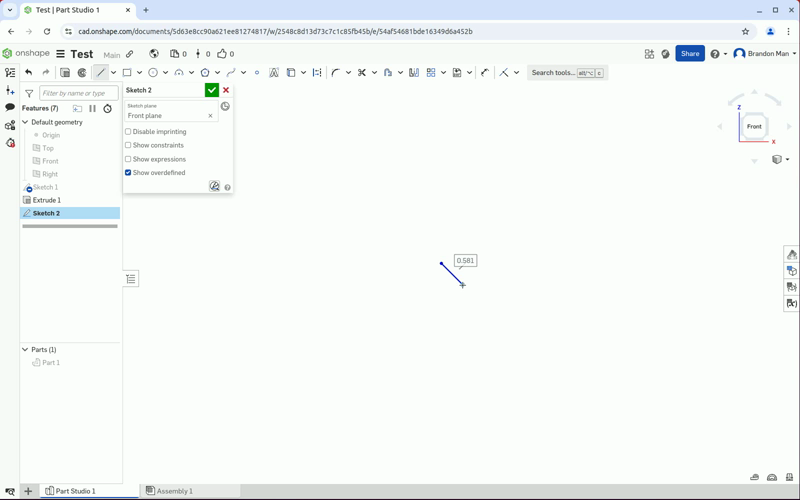
scroll(-6)
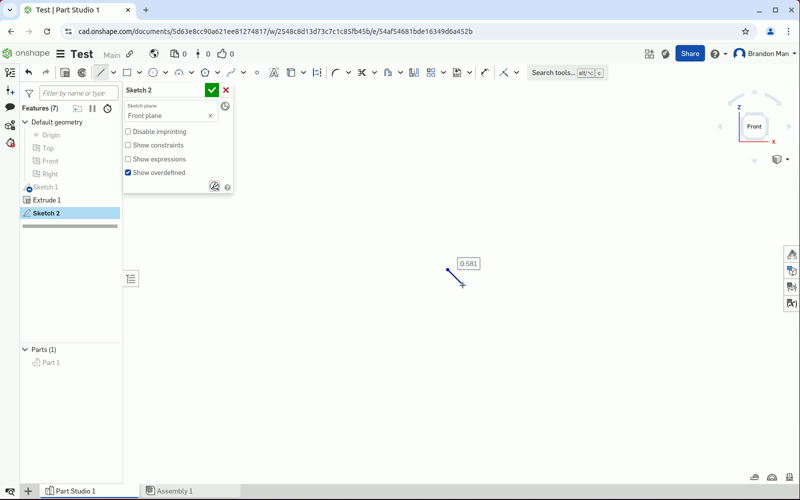
scroll(-6)
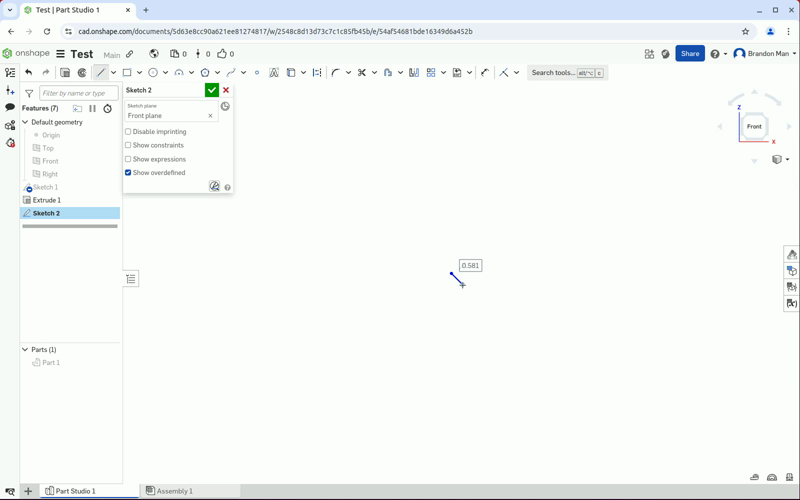
scroll(-6)
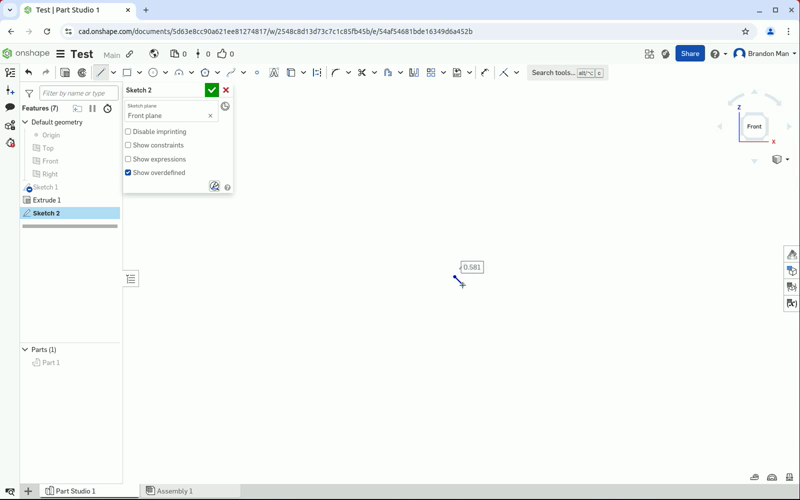
scroll(-6)
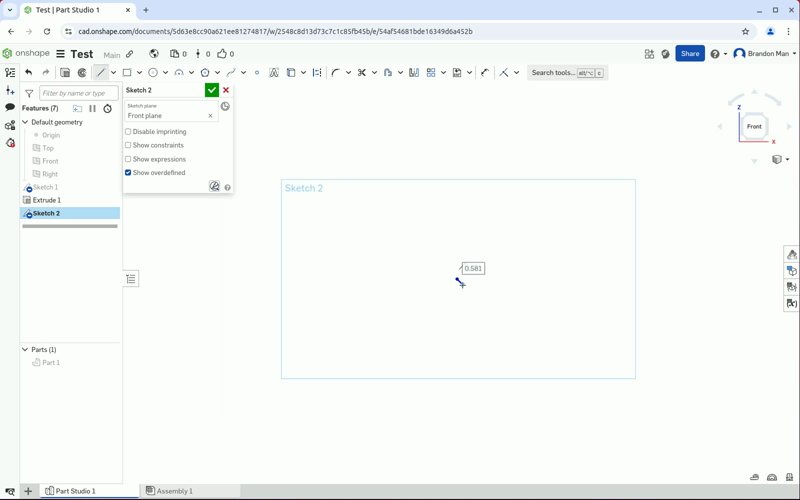
scroll(-6)
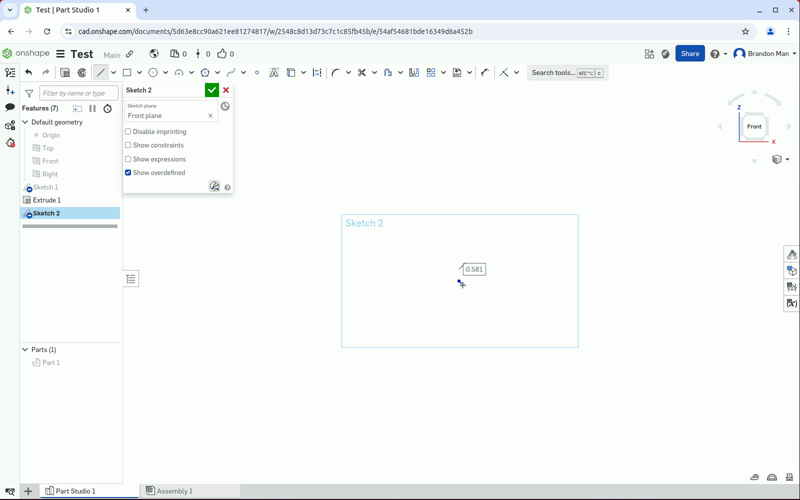
scroll(-6)
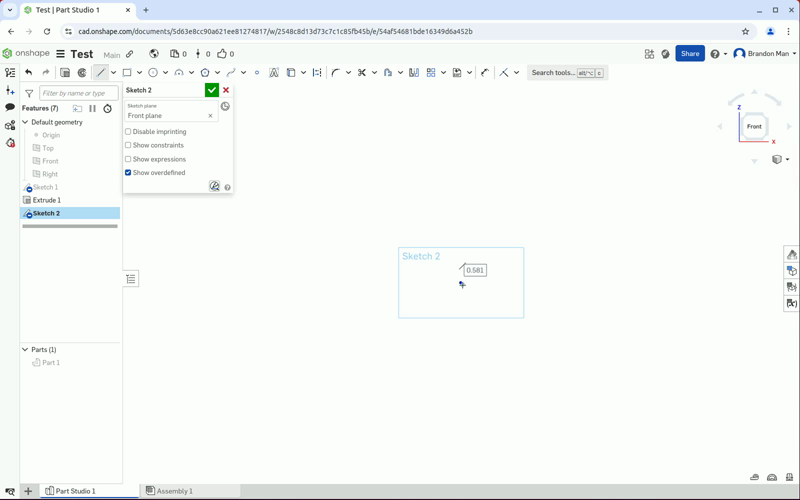
key_up(shift)
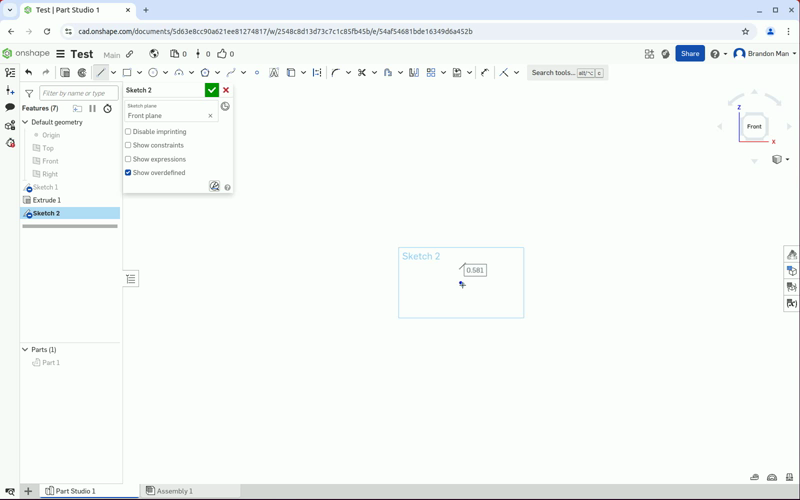
key_down(shift)
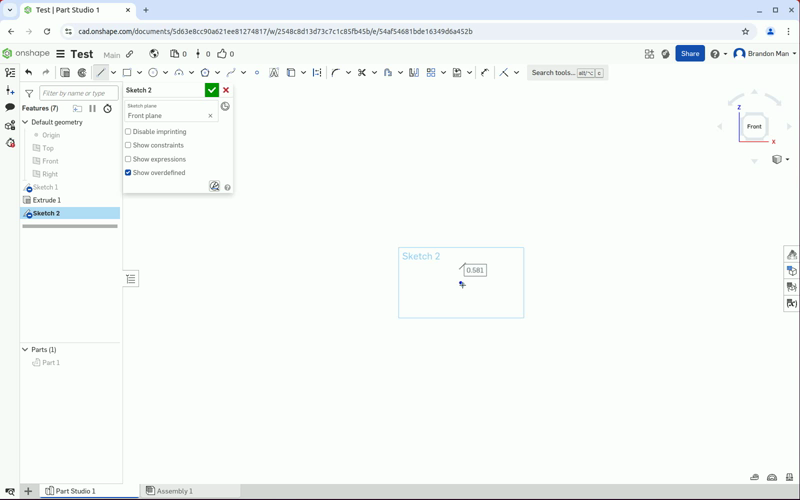
mouse_move(548, 284)
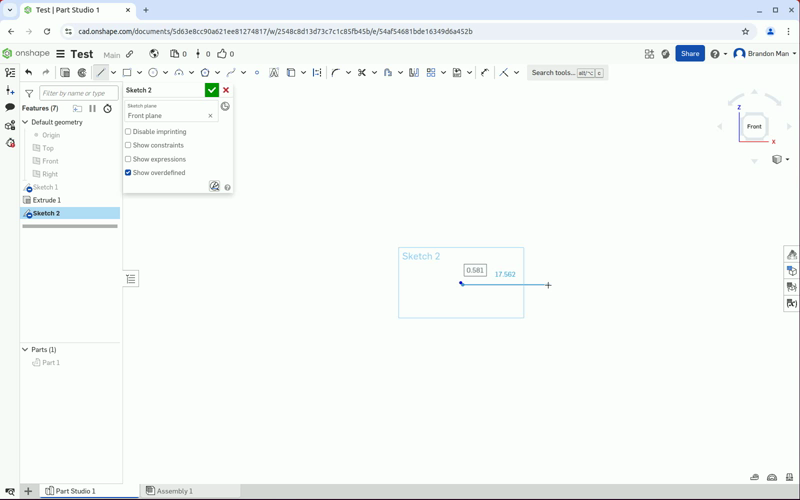
click(548, 284)
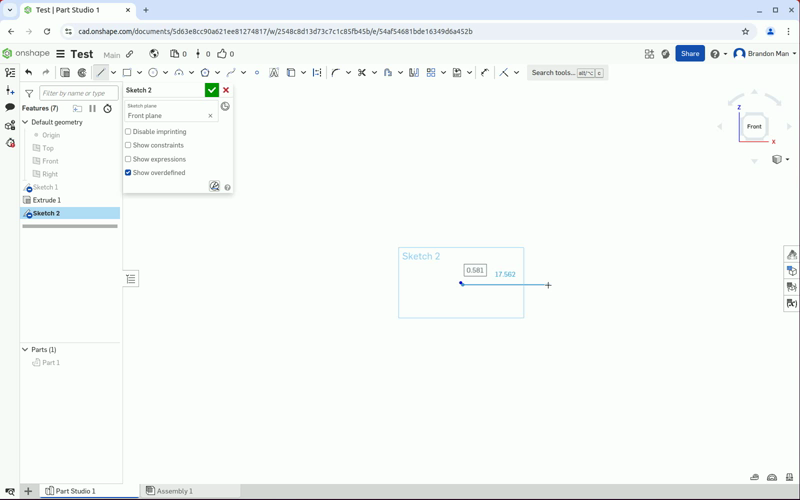
key_up(shift)
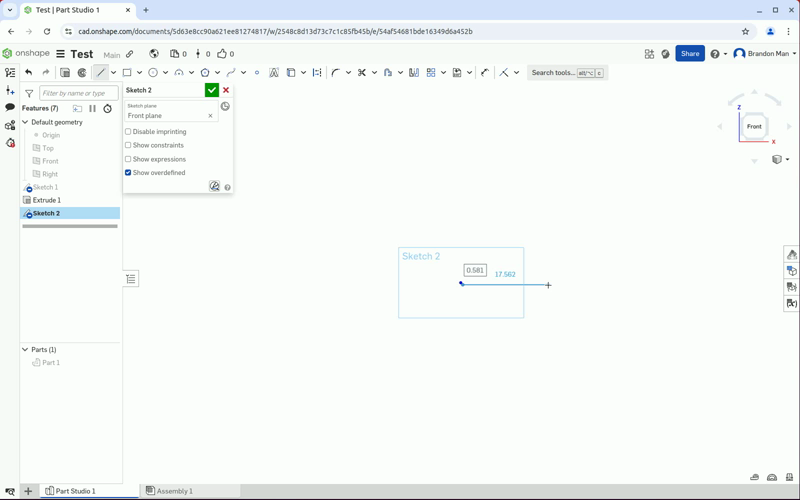
key_down(shift)
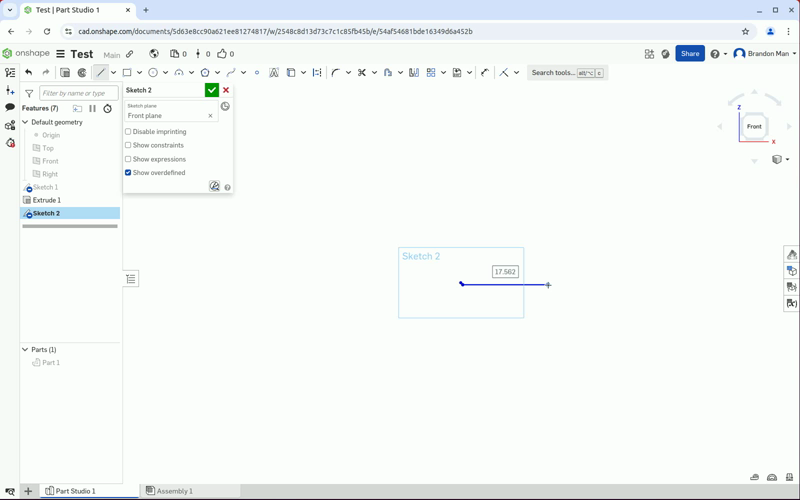
mouse_move(578, 284)
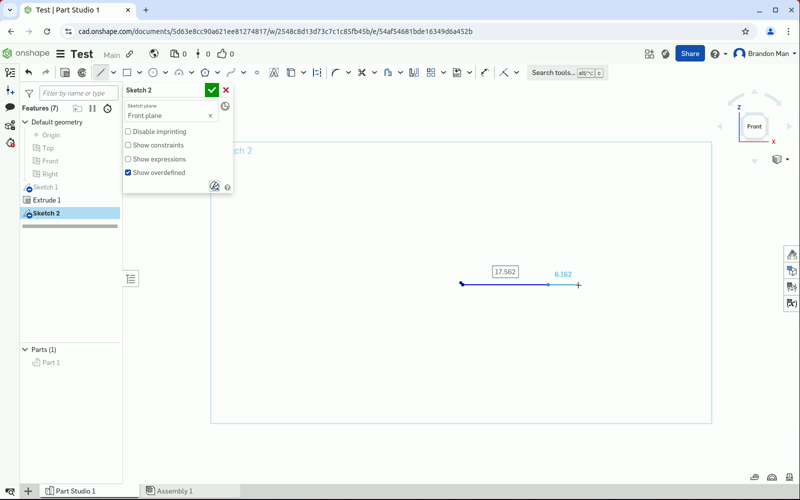
mouse_move(550, 282)
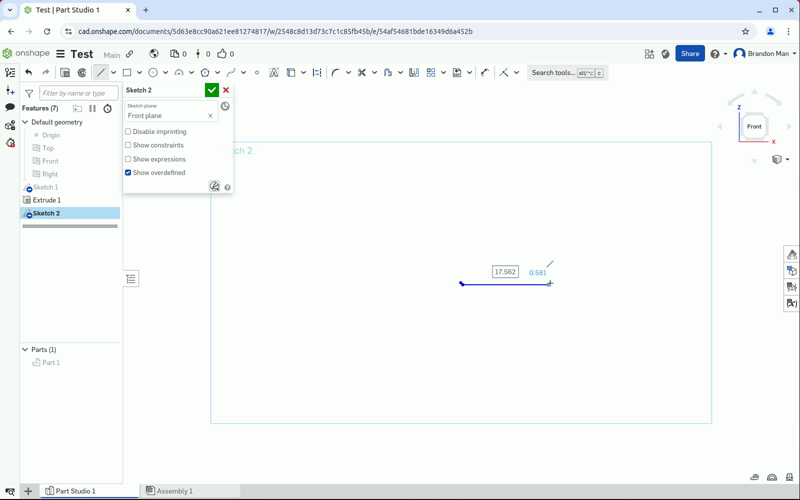
scroll(6)
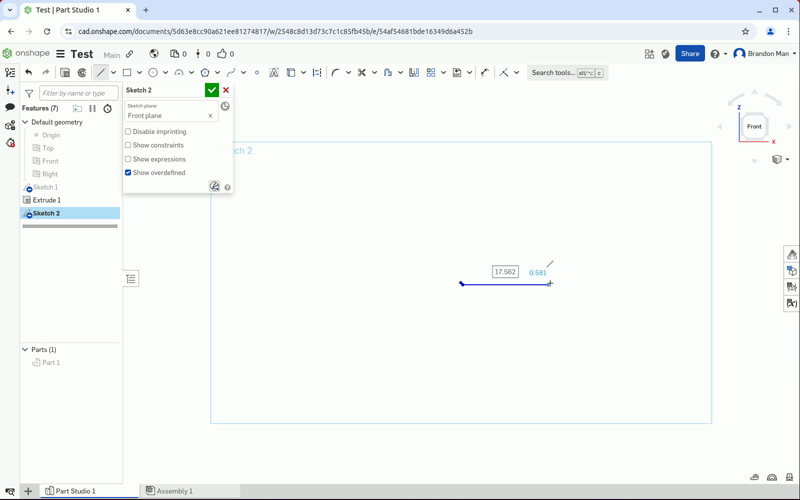
scroll(6)
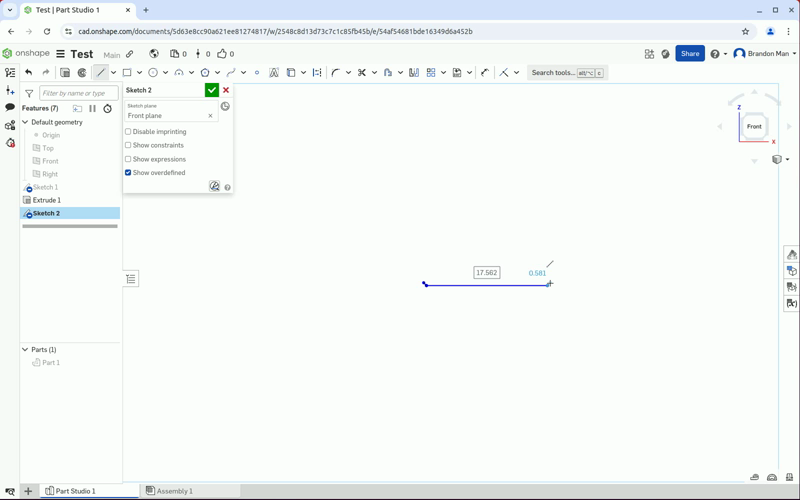
scroll(6)
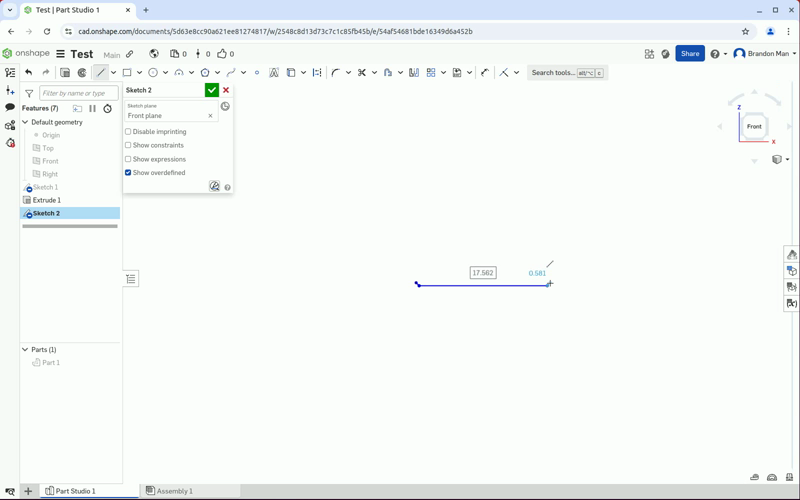
scroll(6)
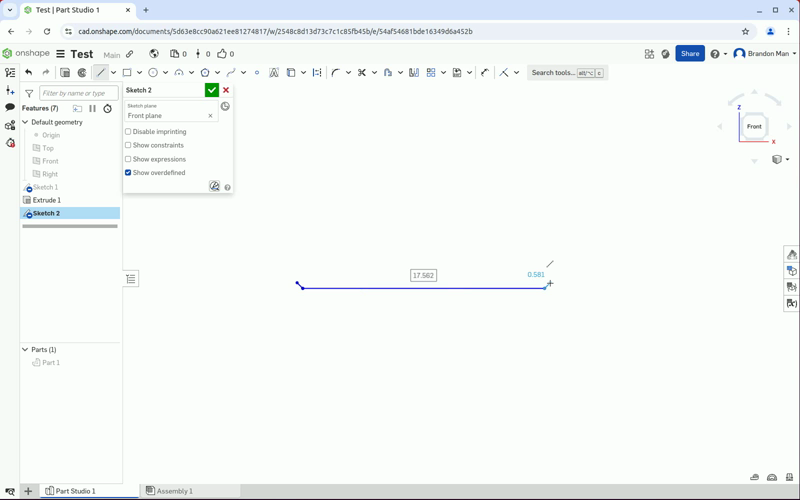
scroll(6)
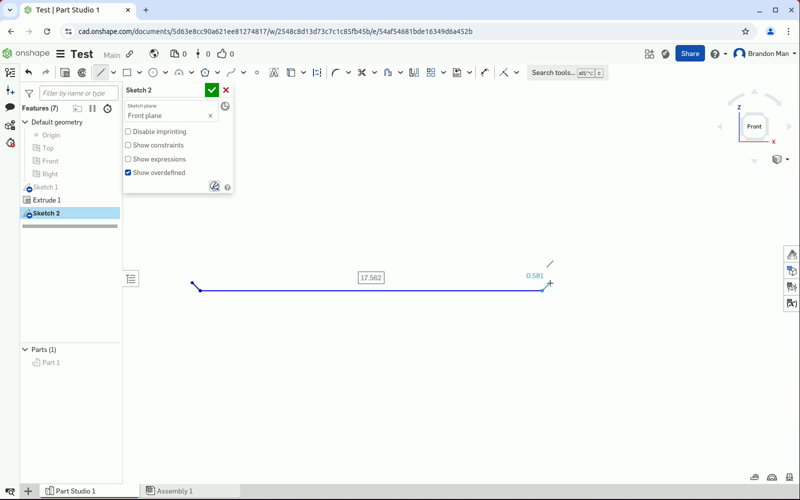
scroll(6)
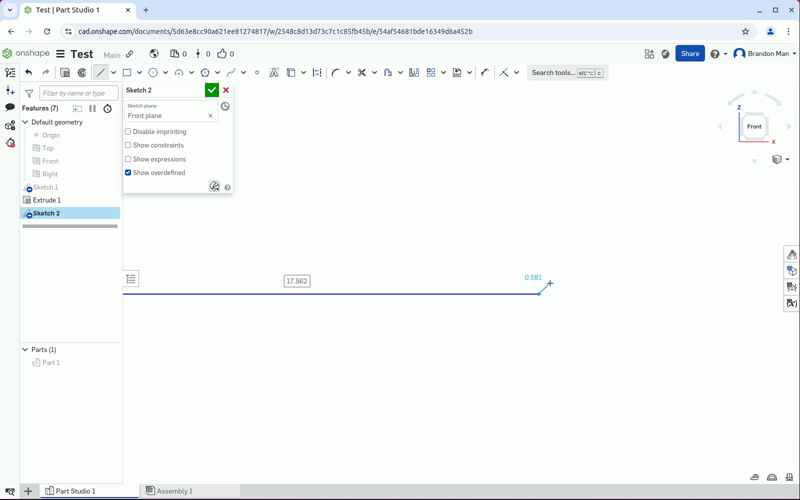
scroll(6)
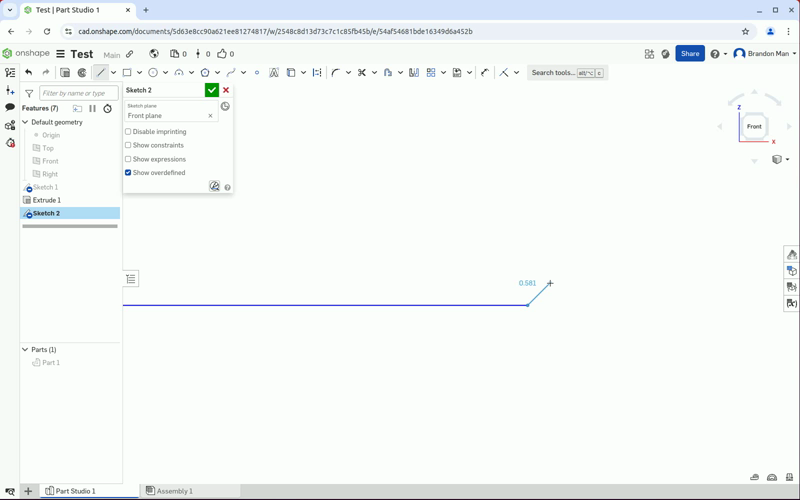
click(550, 282)
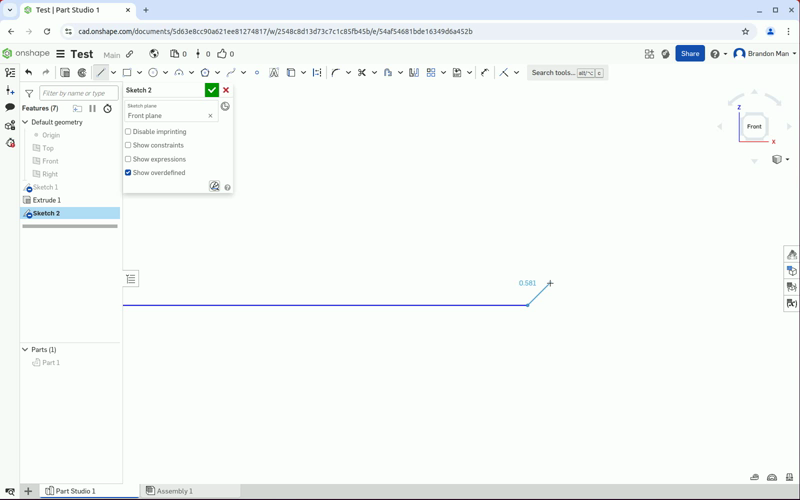
scroll(-6)
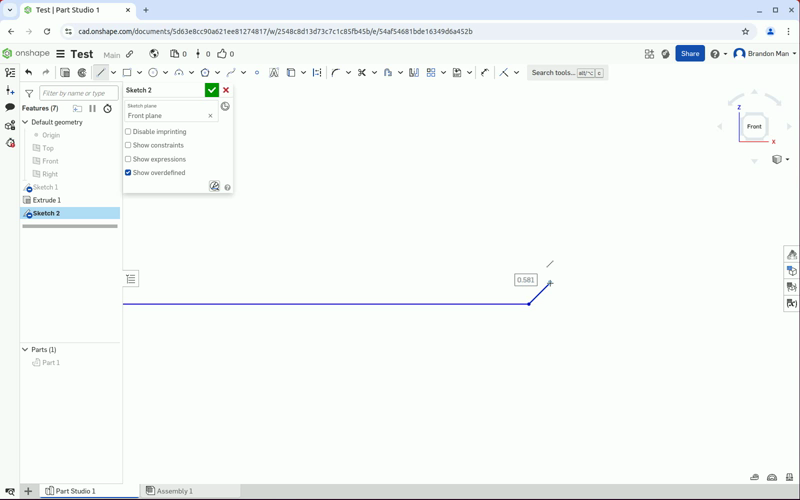
scroll(-6)
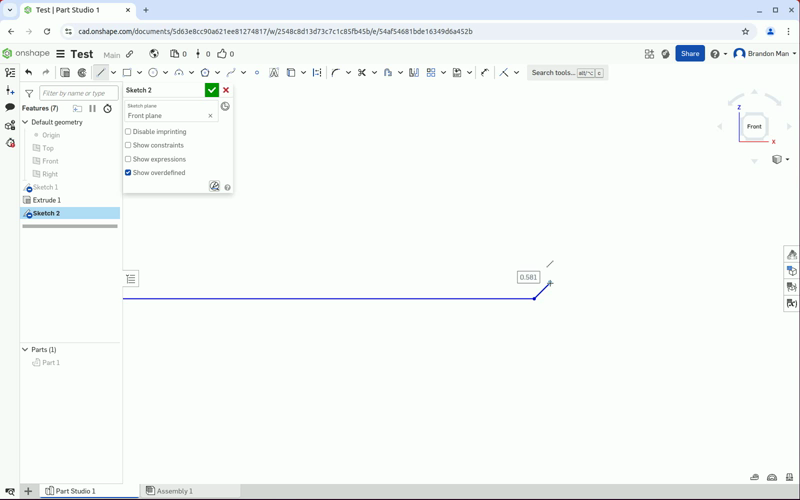
scroll(-6)
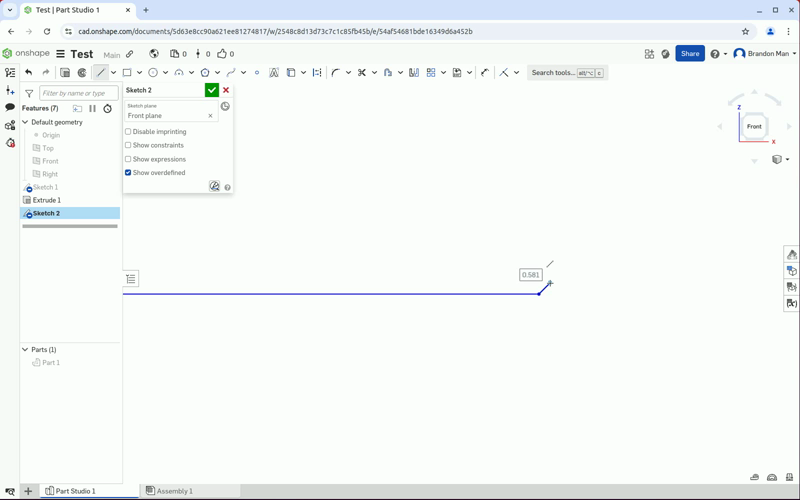
scroll(-6)
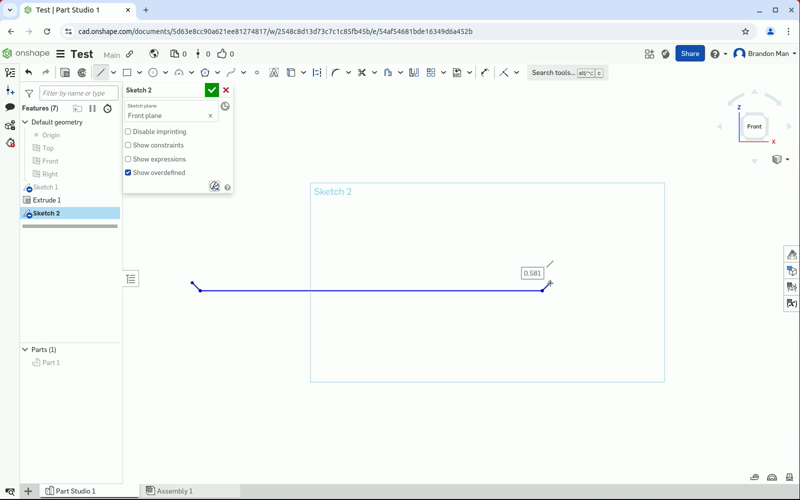
scroll(-6)
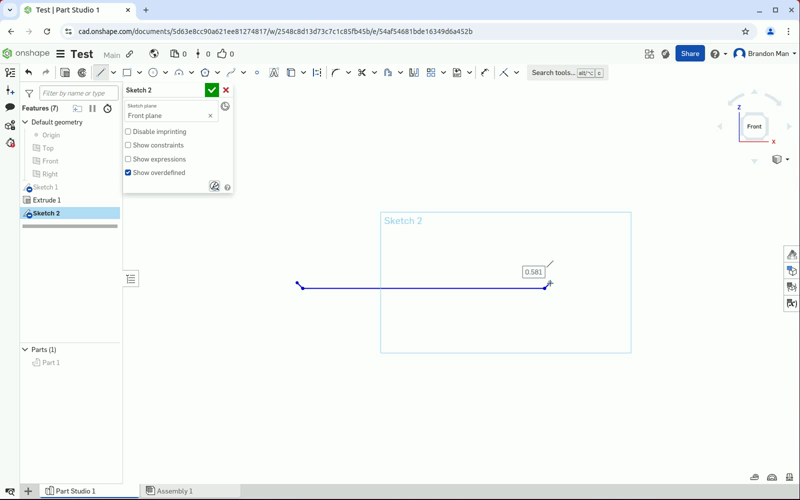
scroll(-6)
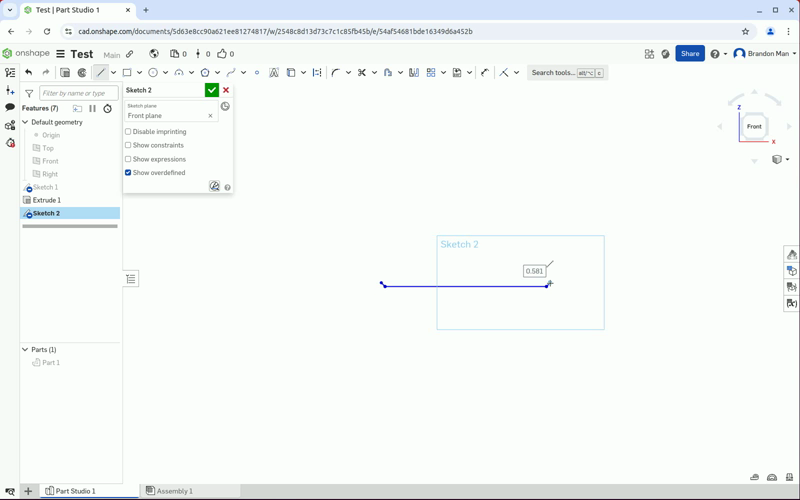
scroll(-6)
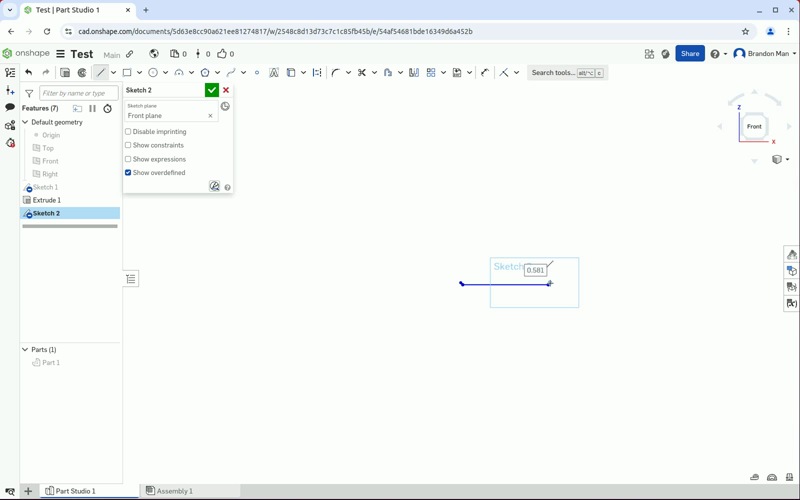
key_up(shift)
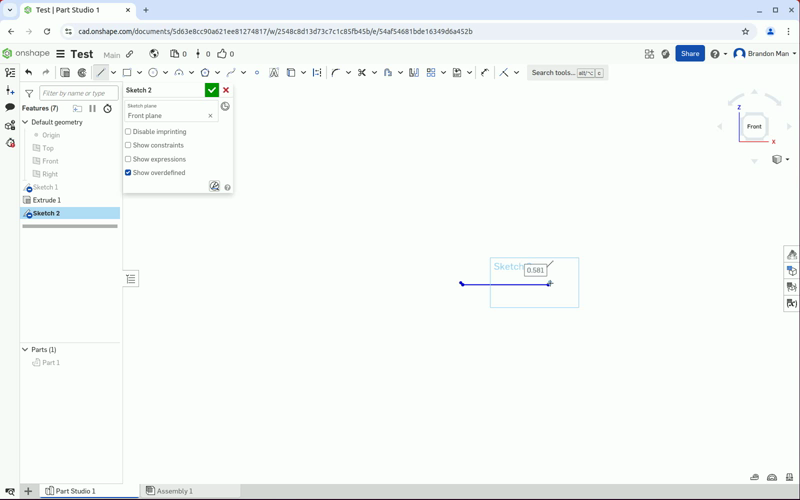
key_down(shift)
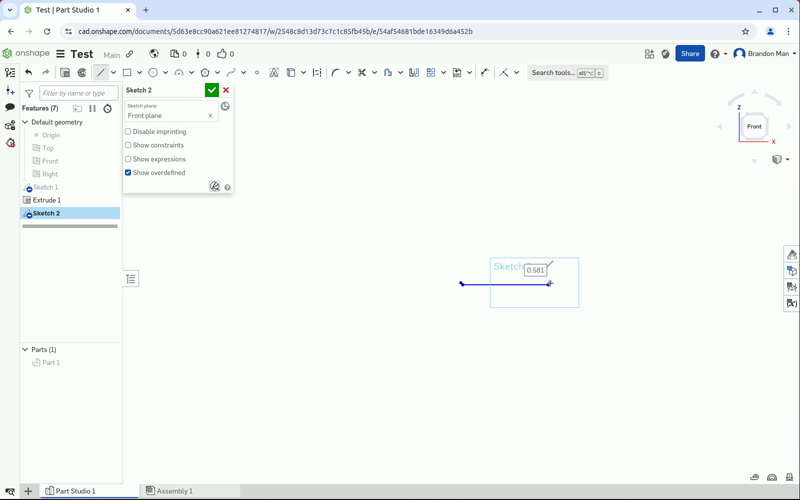
mouse_move(460, 282)
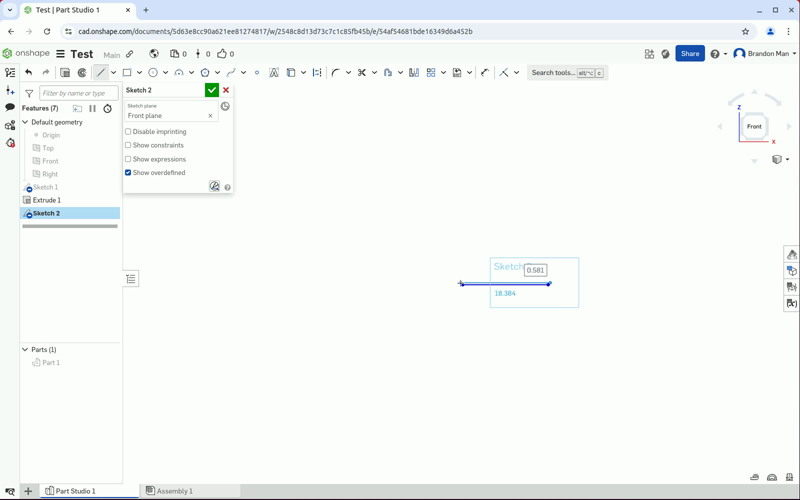
scroll(6)
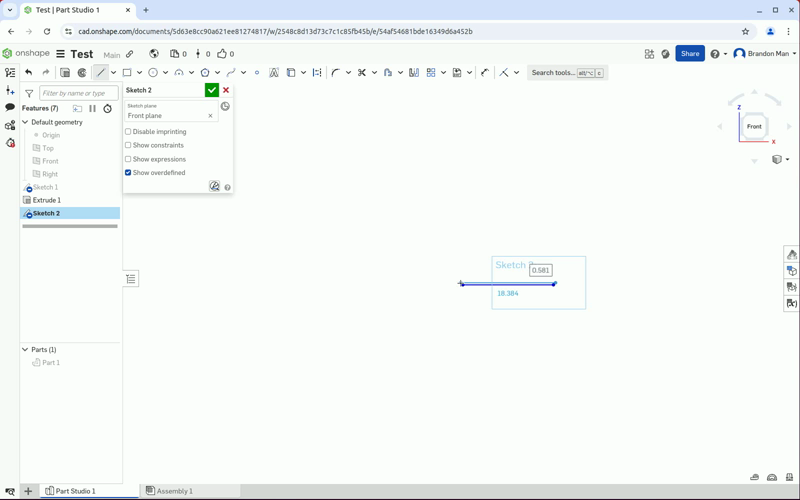
scroll(6)
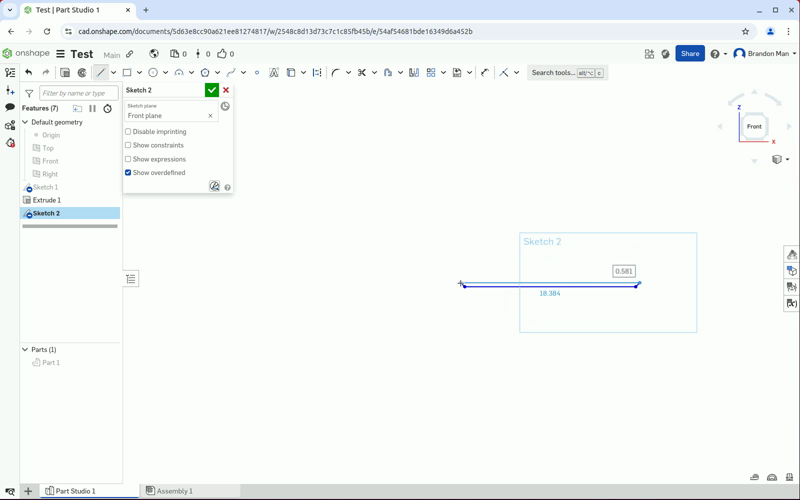
scroll(6)
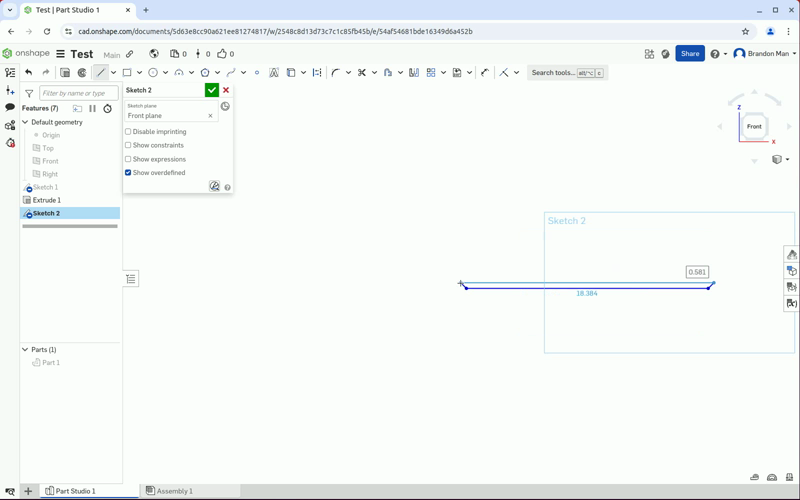
scroll(6)
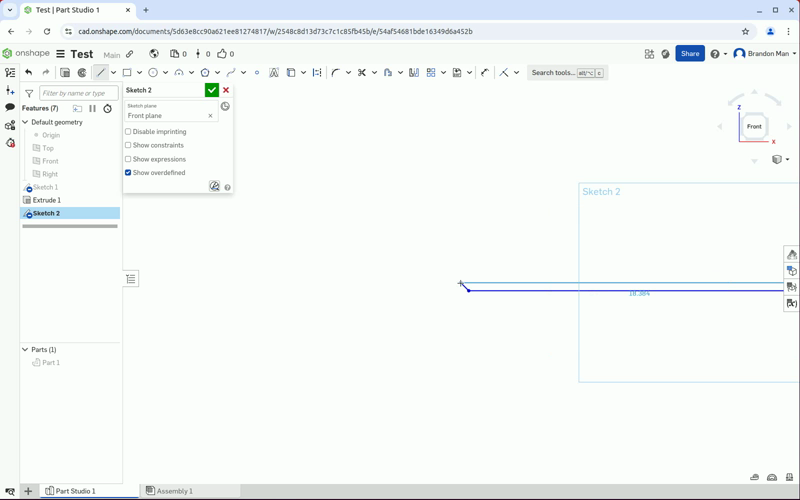
scroll(6)
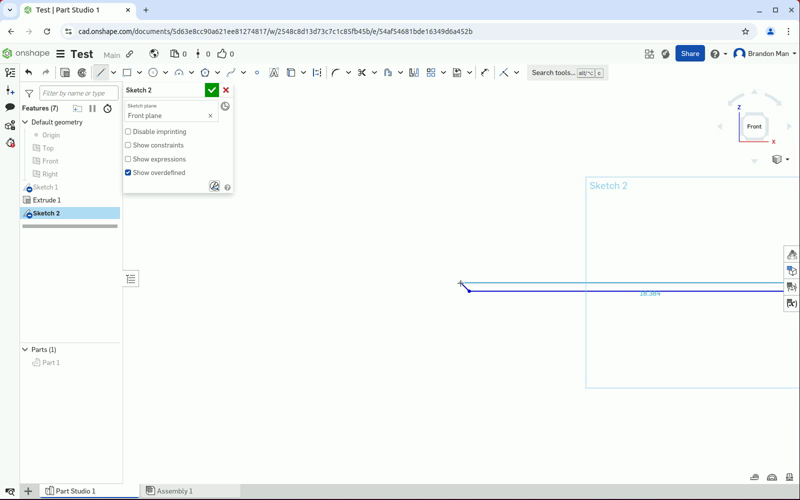
scroll(6)
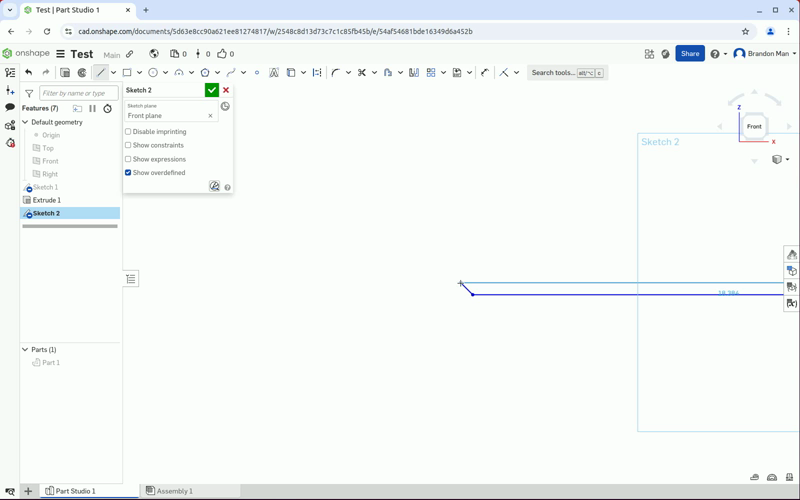
scroll(6)
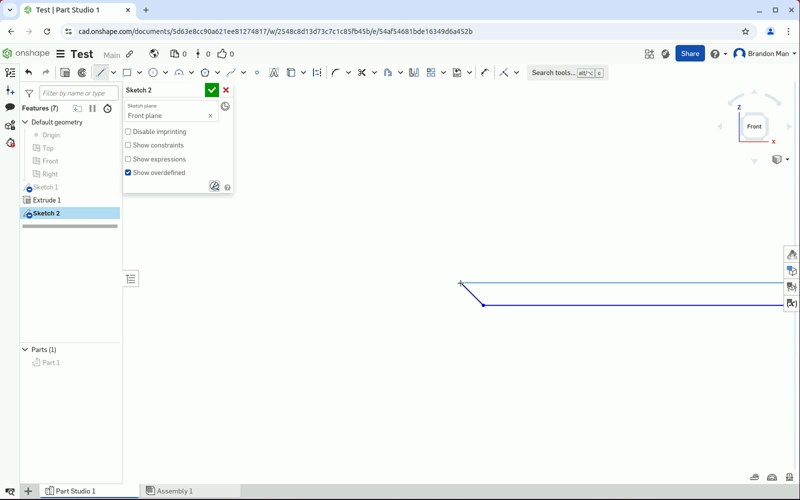
key_up(shift)
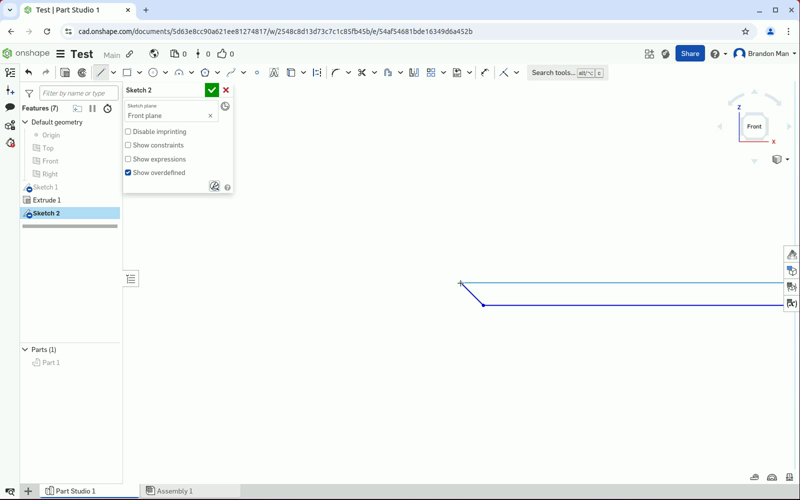
click(460, 282)
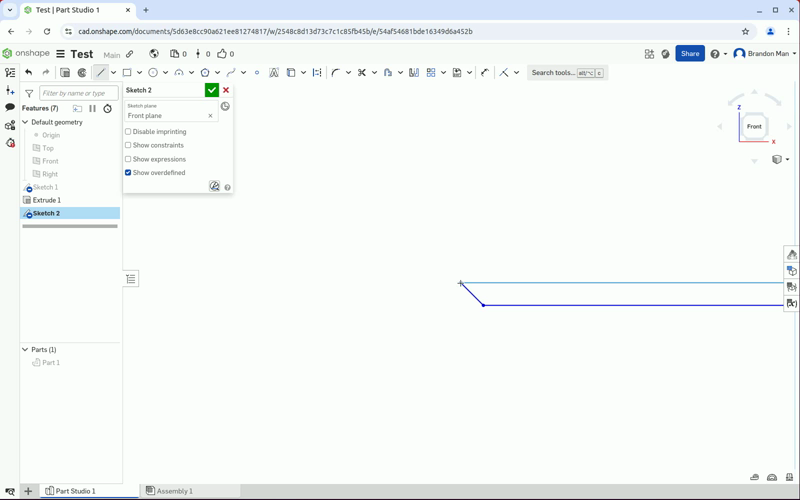
scroll(-6)
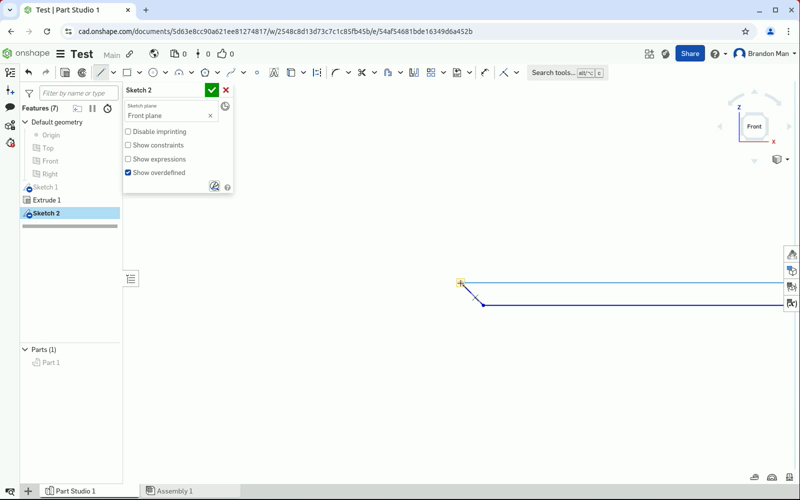
scroll(-6)
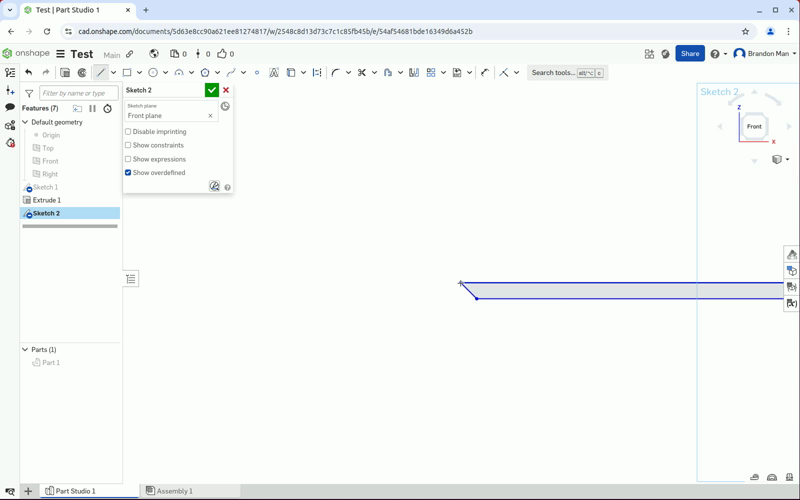
scroll(-6)
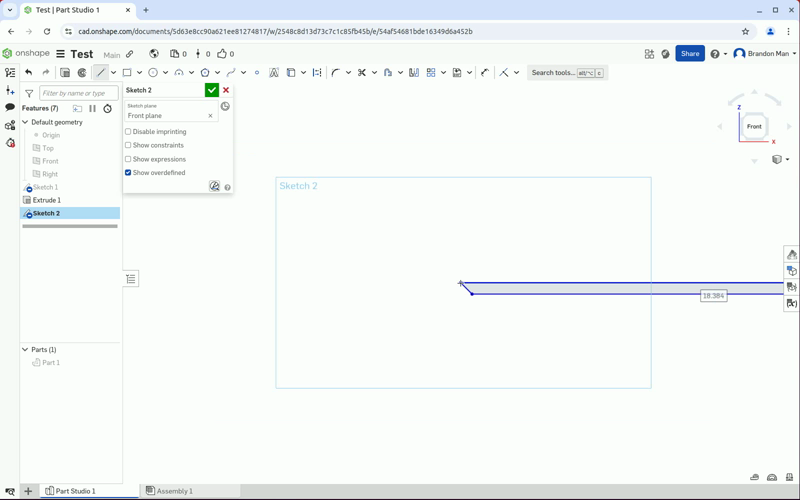
scroll(-6)
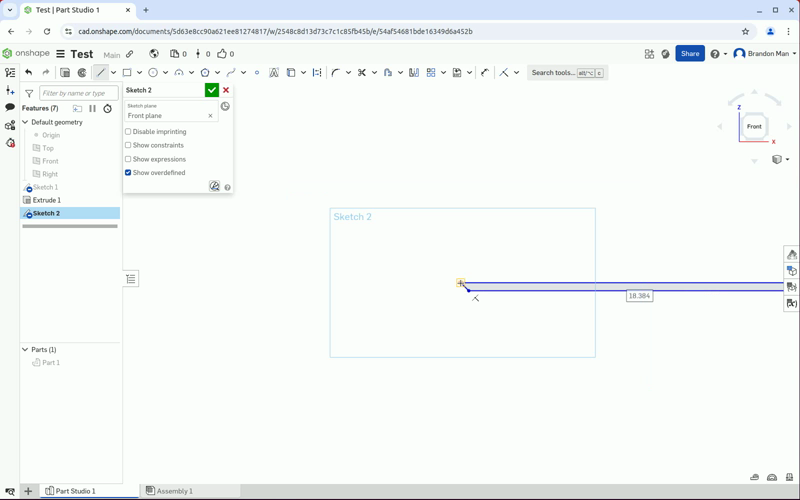
scroll(-6)
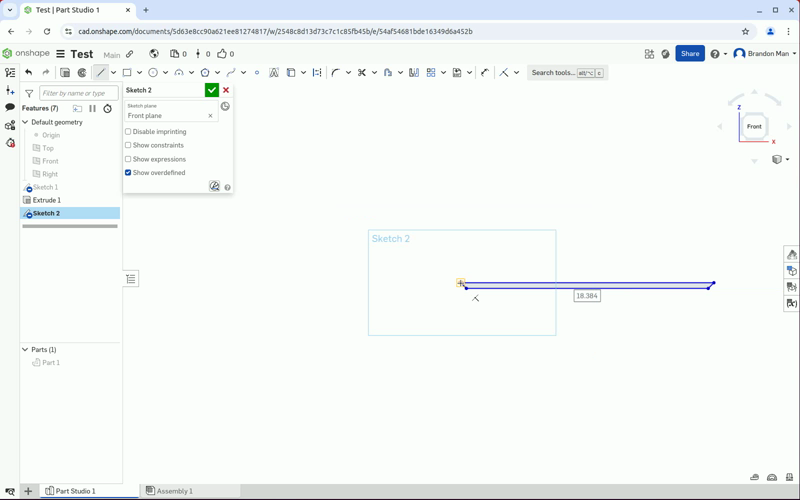
scroll(-6)
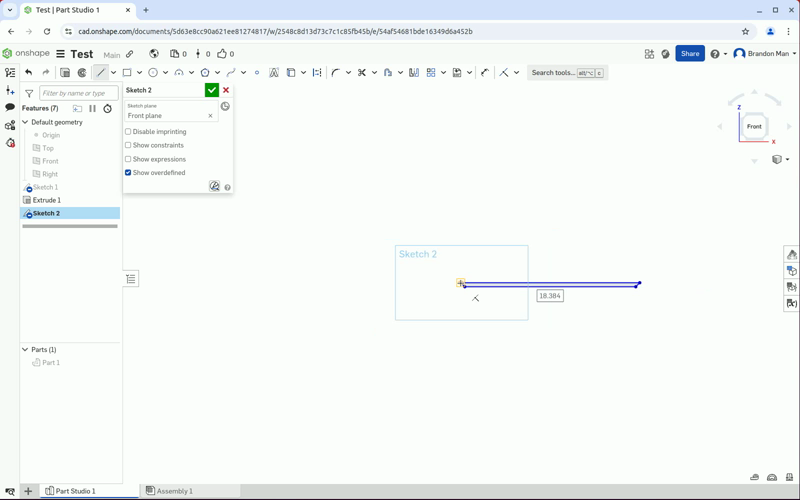
scroll(-6)
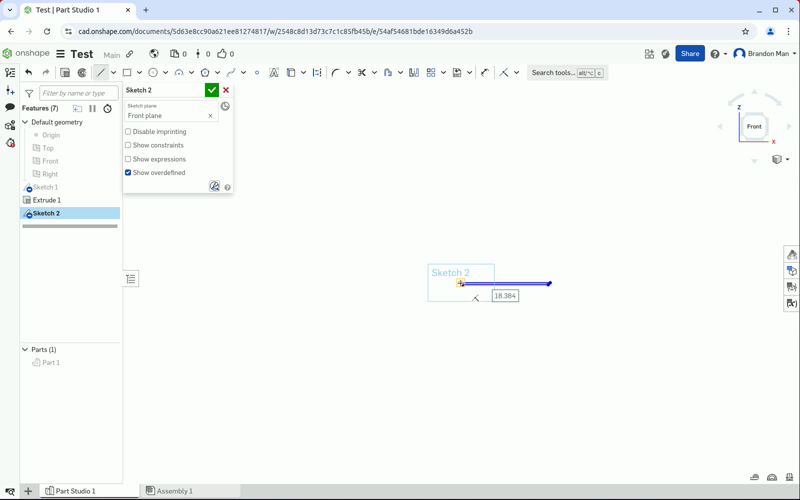
key(esc)
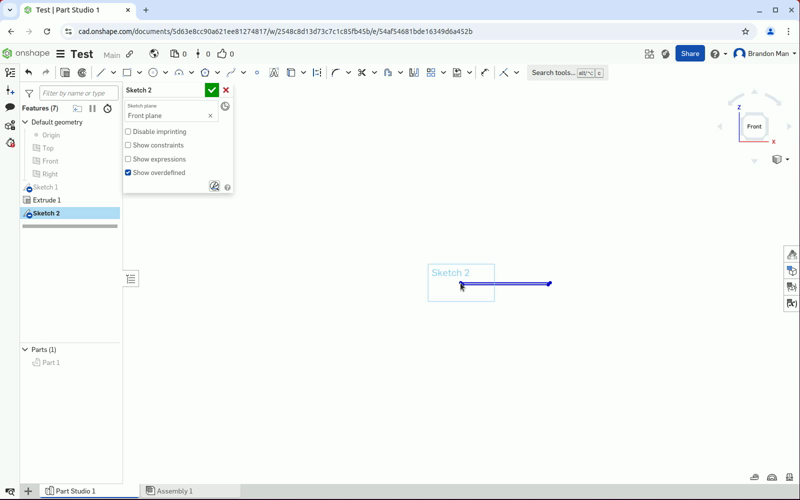
mouse_move(514, 284)
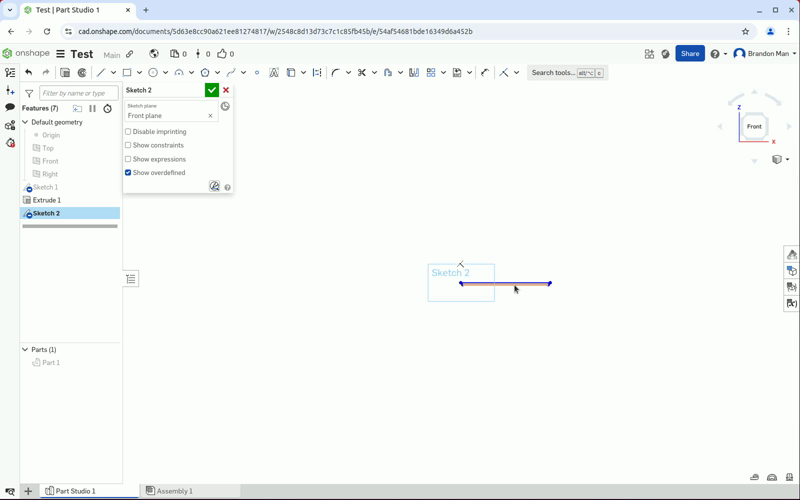
scroll(6)
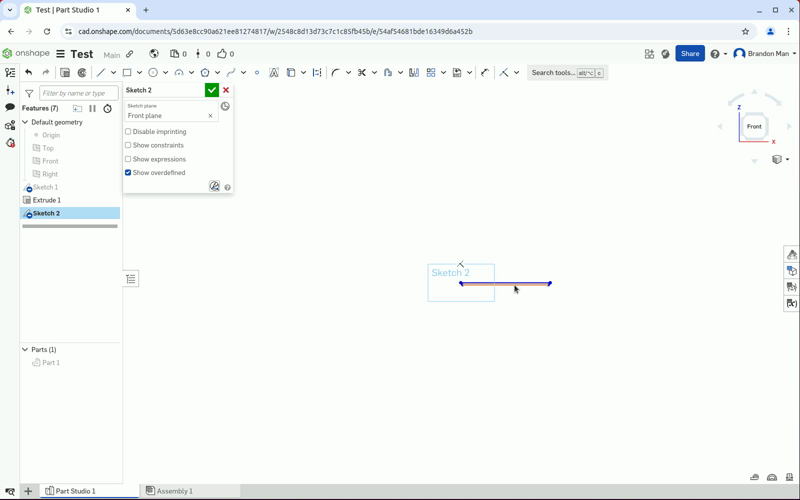
scroll(6)
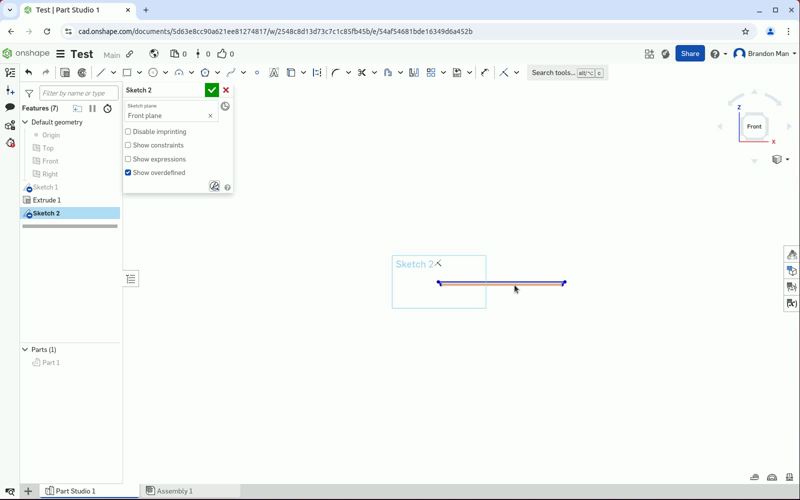
scroll(6)
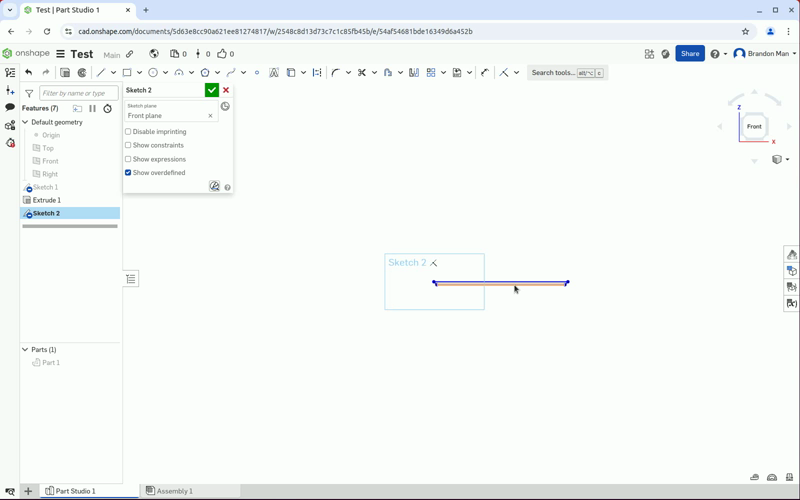
scroll(6)
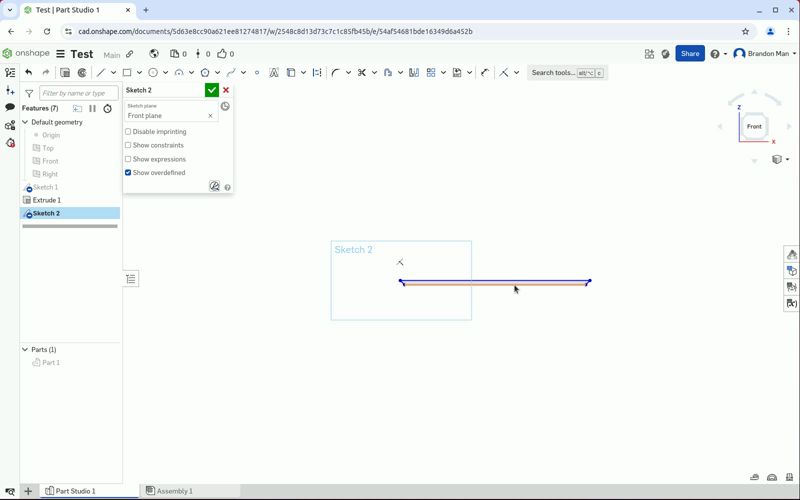
scroll(6)
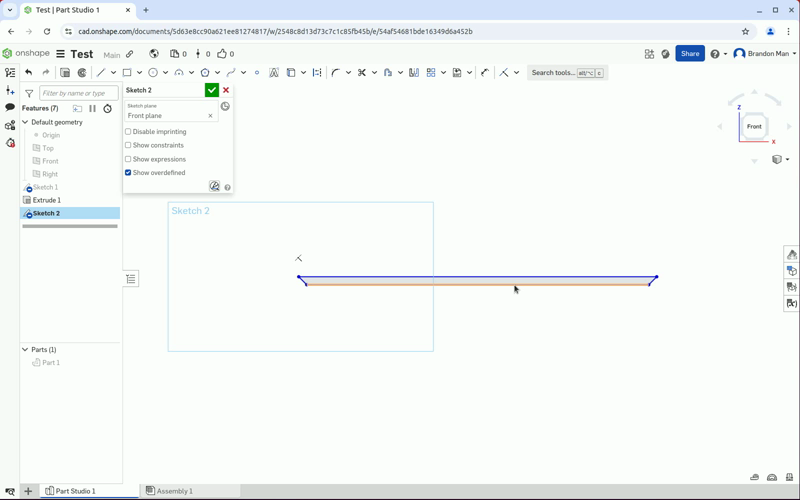
scroll(6)
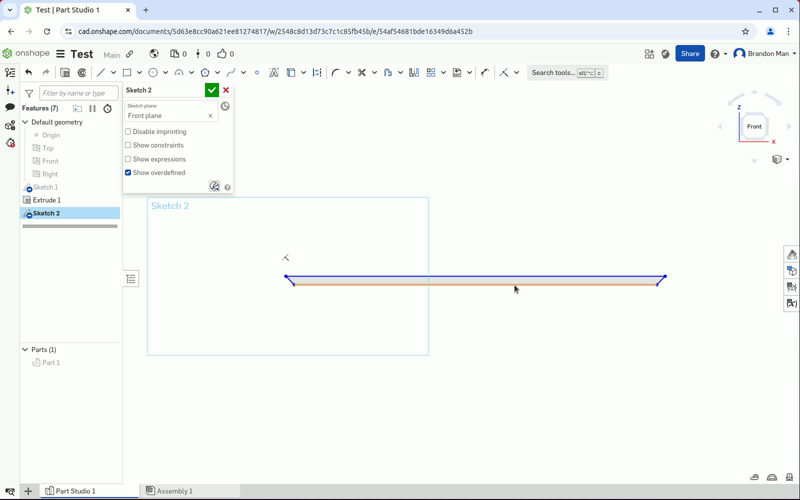
scroll(6)
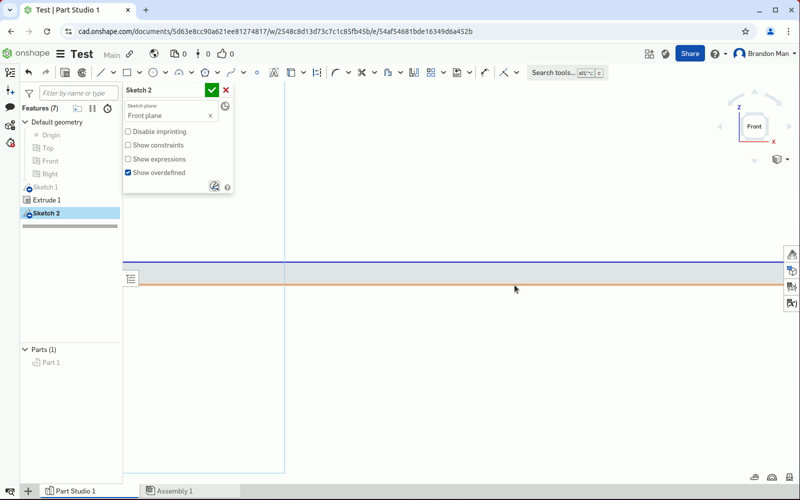
click(514, 284)
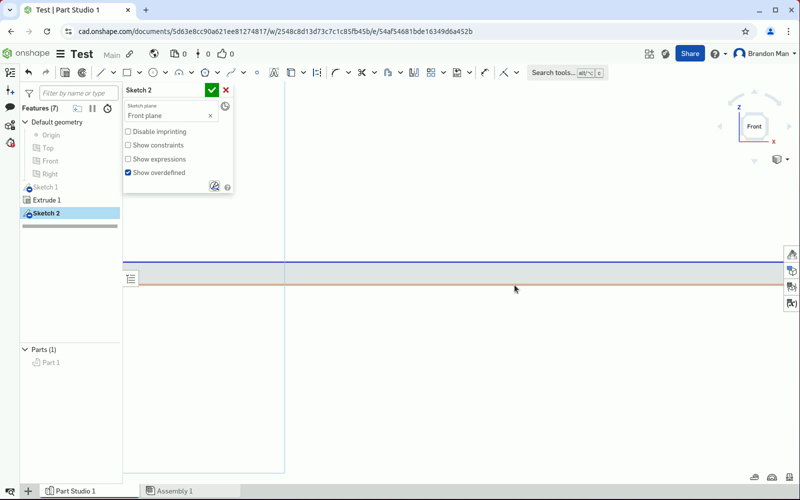
scroll(-6)
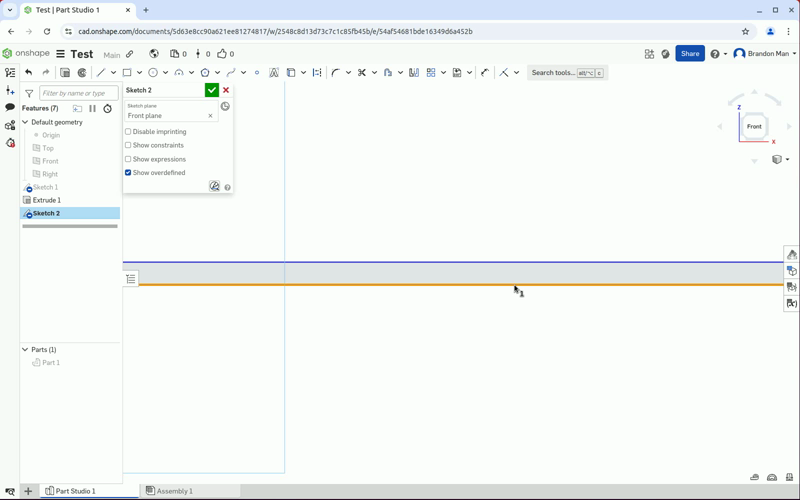
scroll(-6)
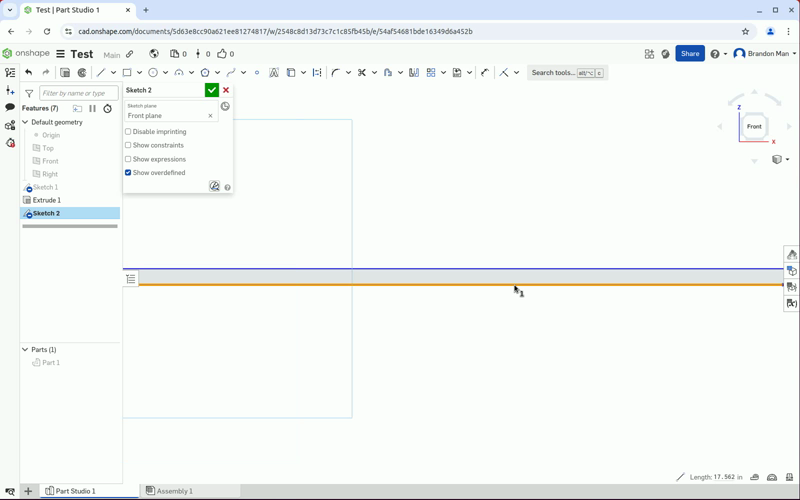
scroll(-6)
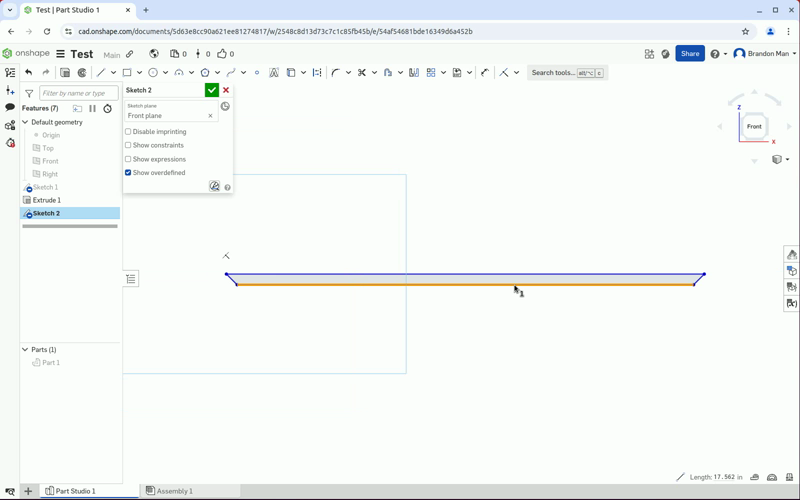
scroll(-6)
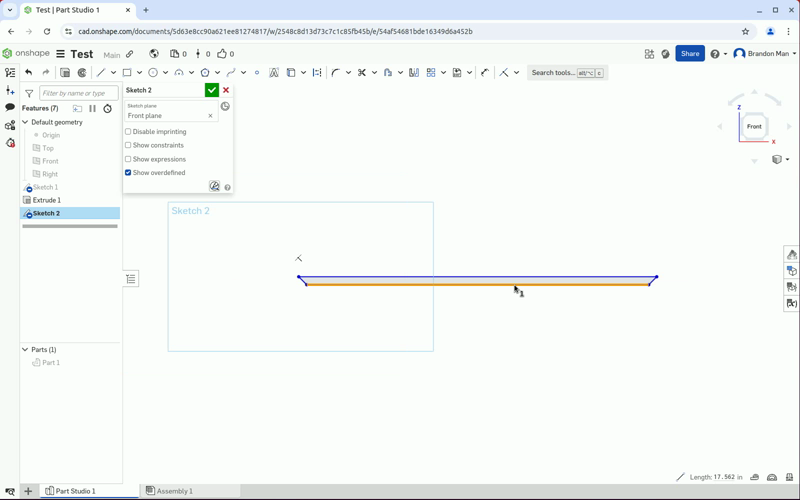
scroll(-6)
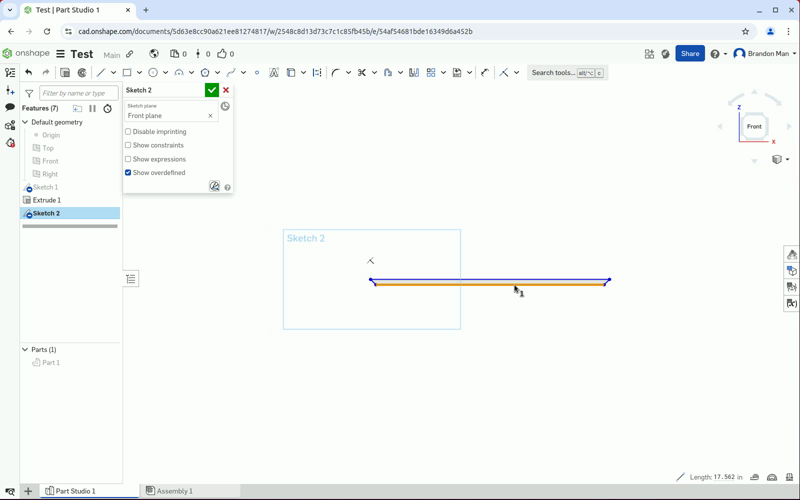
scroll(-6)
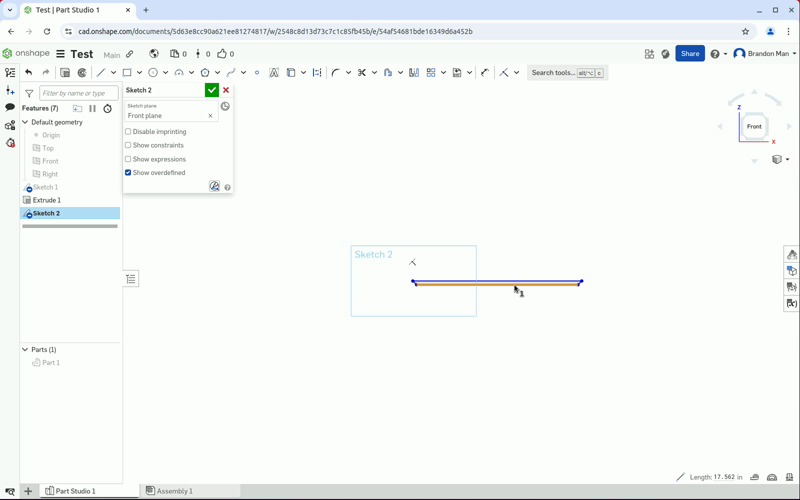
scroll(-6)
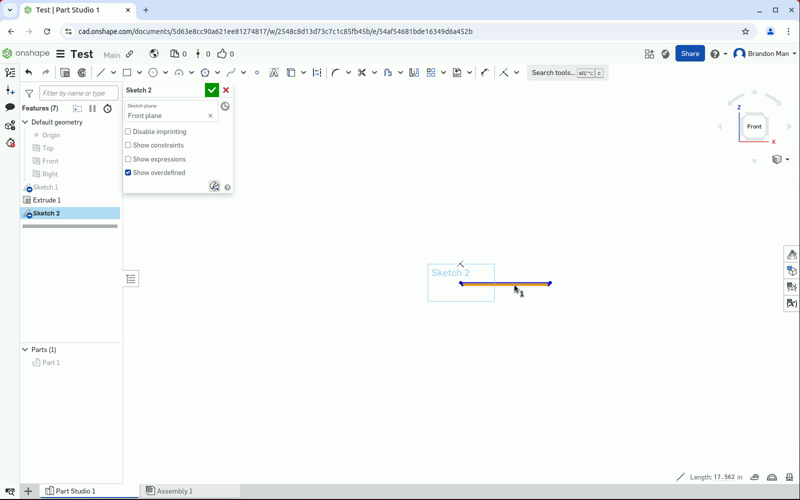
mouse_move(73, 352)
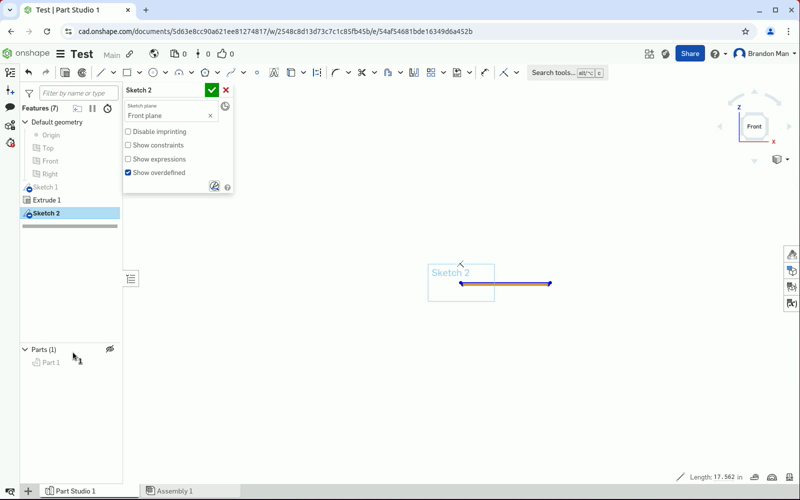
key(shift+y)
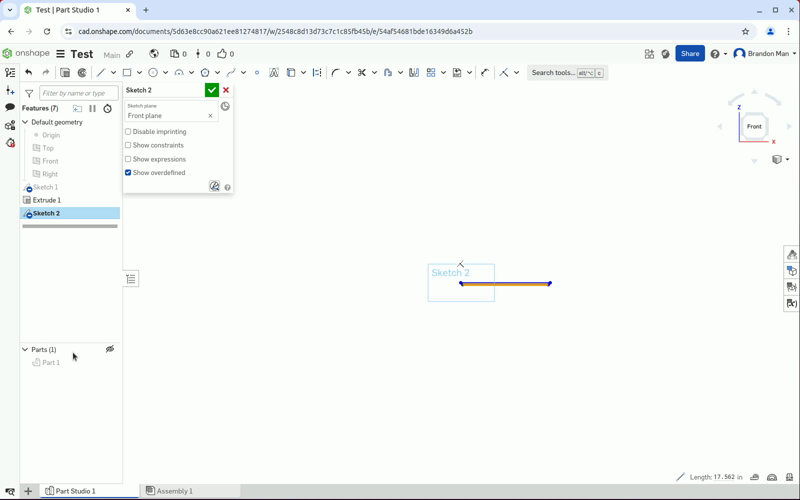
key(shift+e)
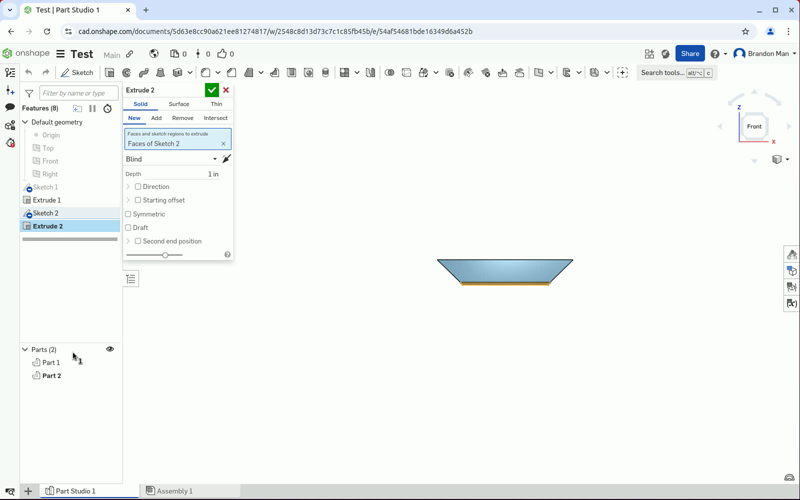
mouse_move(143, 106)
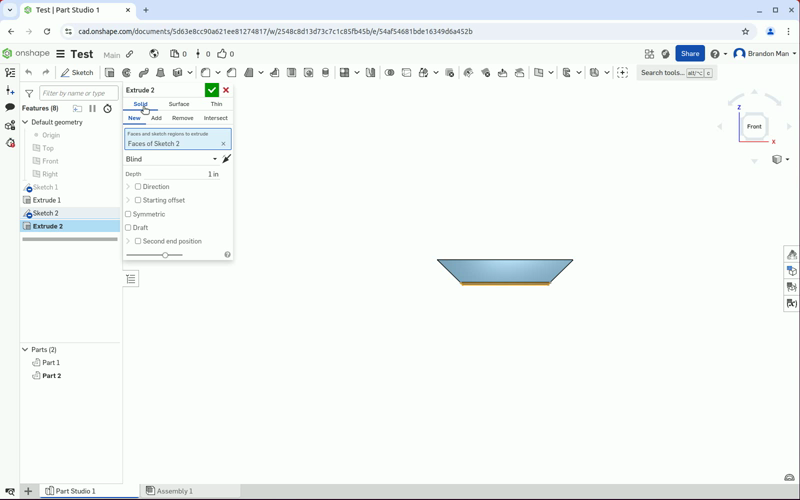
click(143, 106)
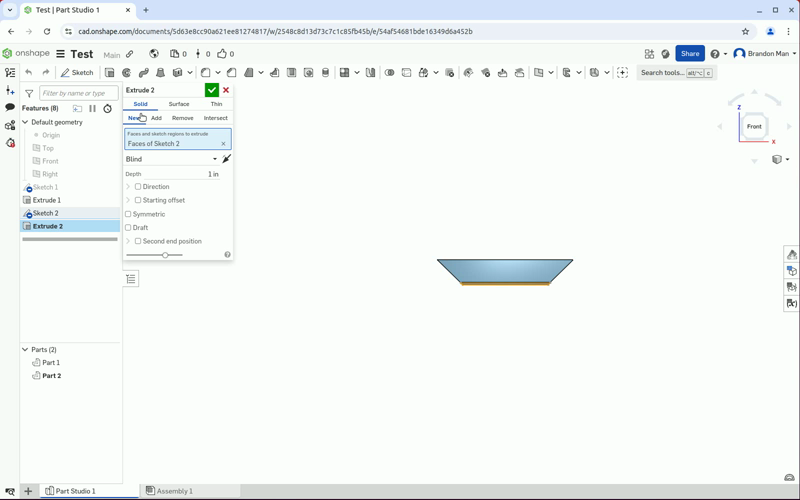
mouse_move(137, 120)
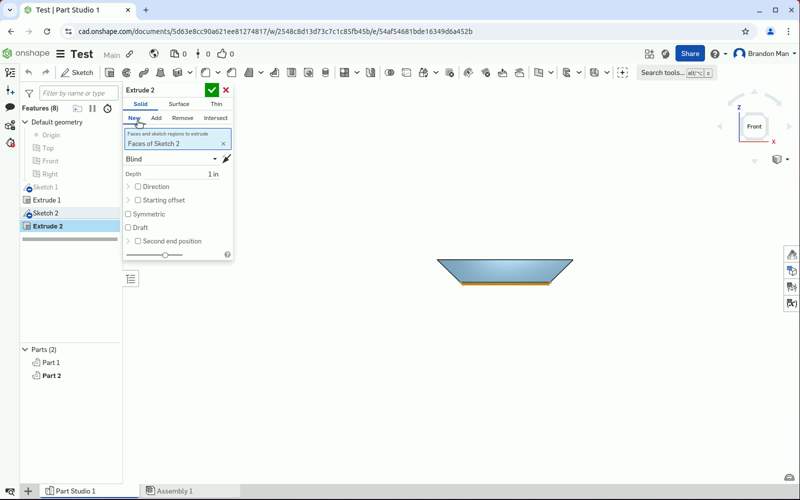
click(137, 120)
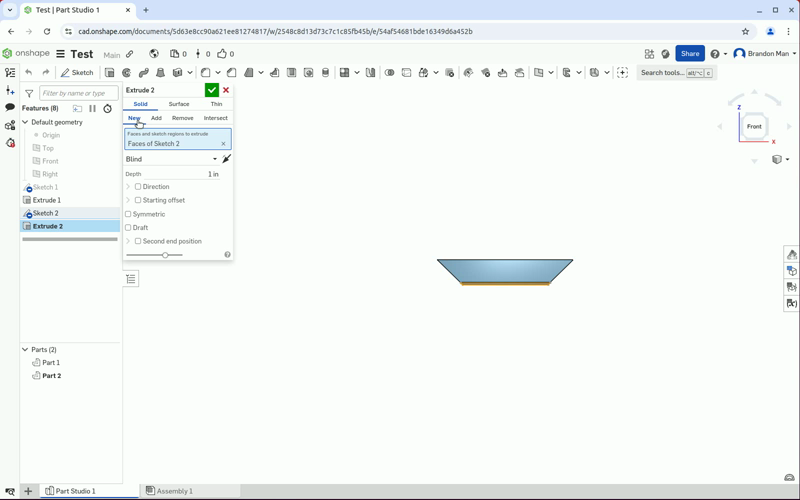
key(tab, 4)
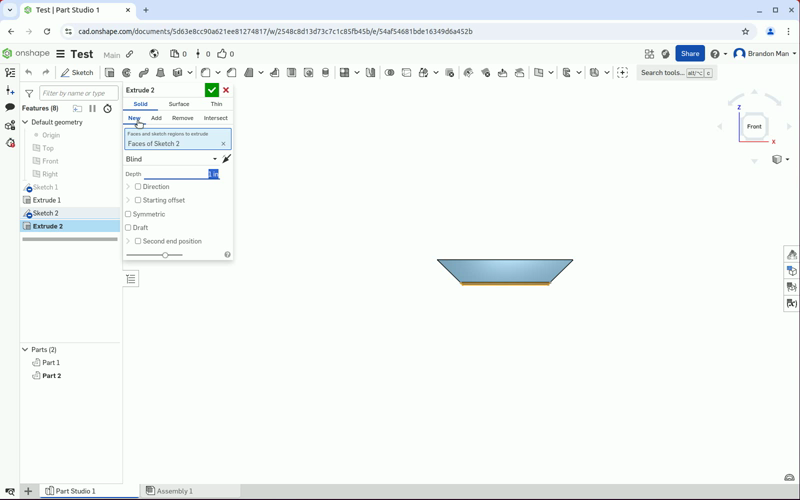
text(5.296)
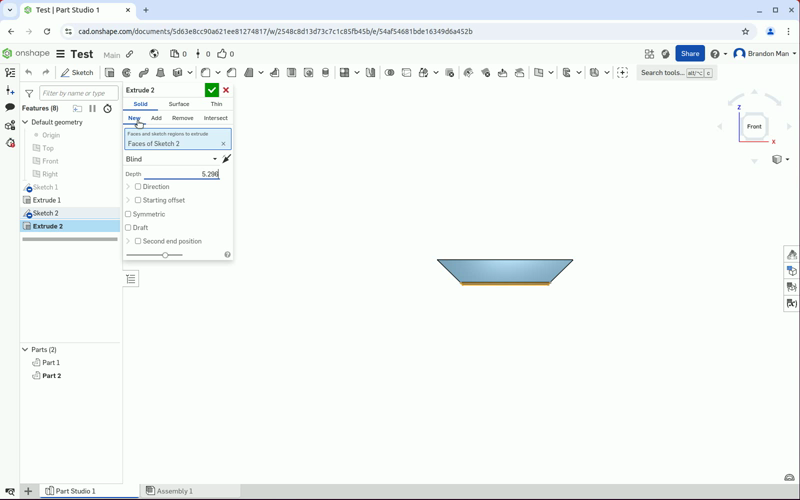
key(enter)
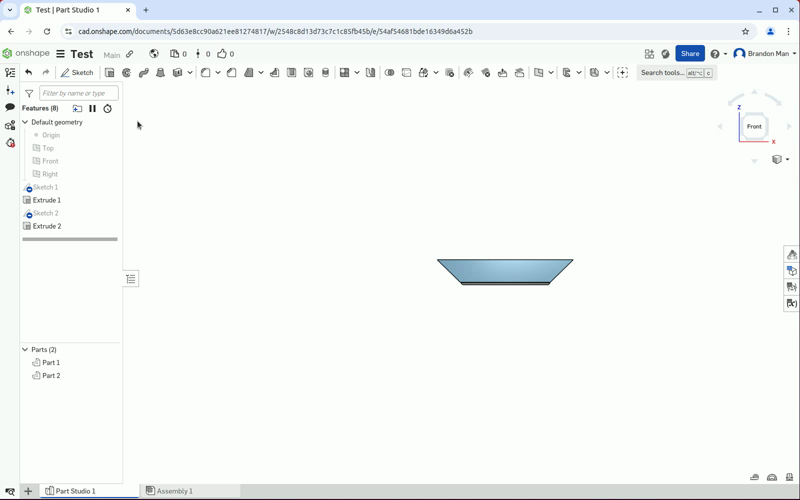
key(shift+h)
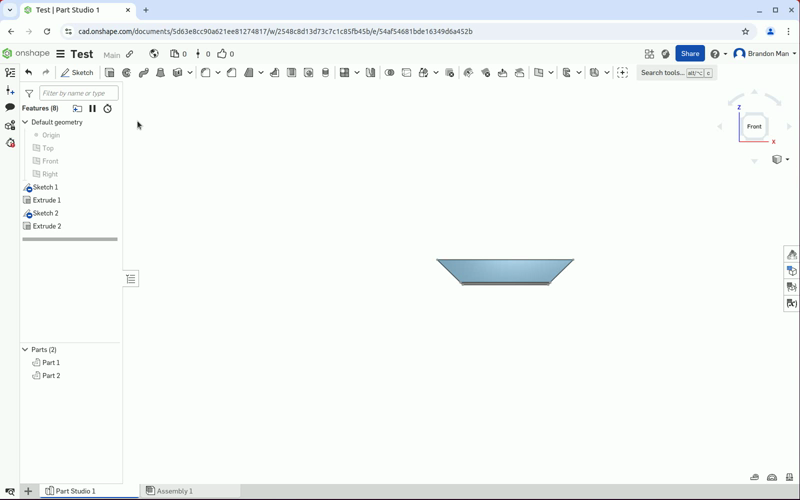
key(shift+h)
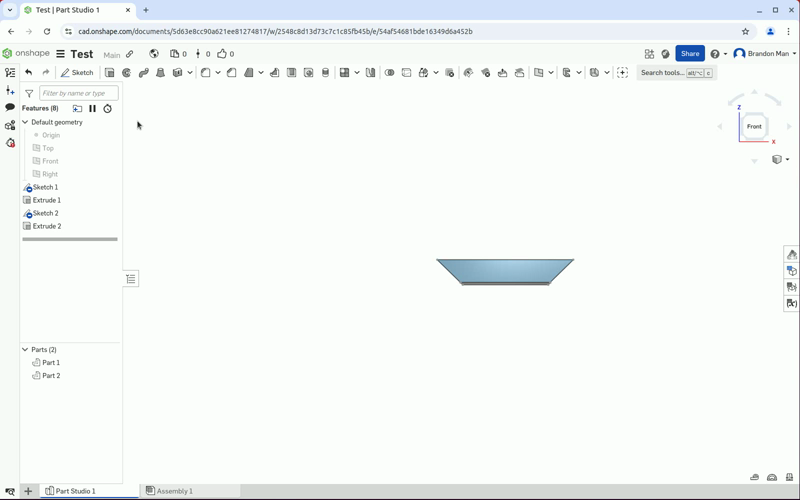
key(shift+7)
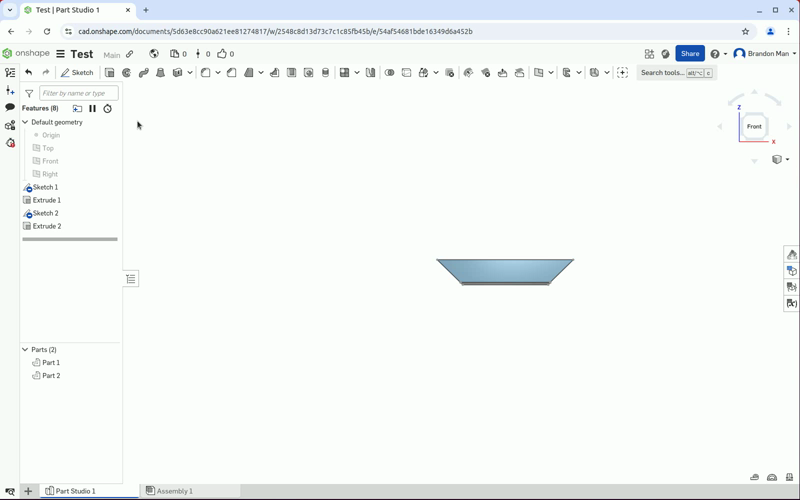
key(left, 2)
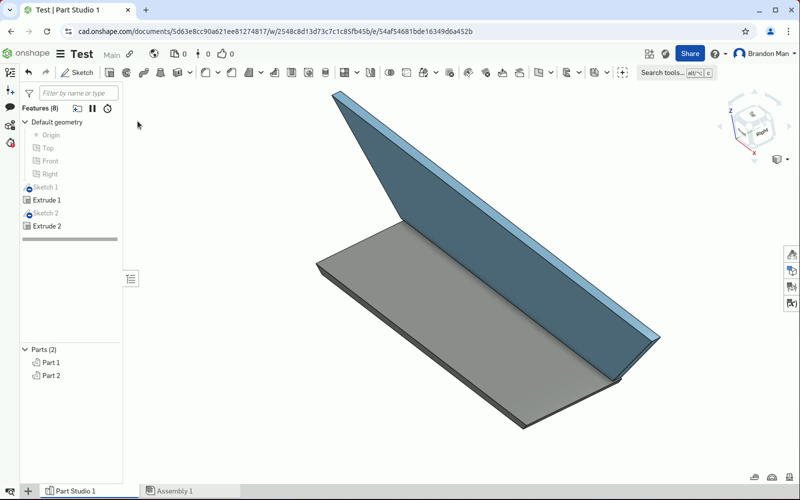
key(down, 2)
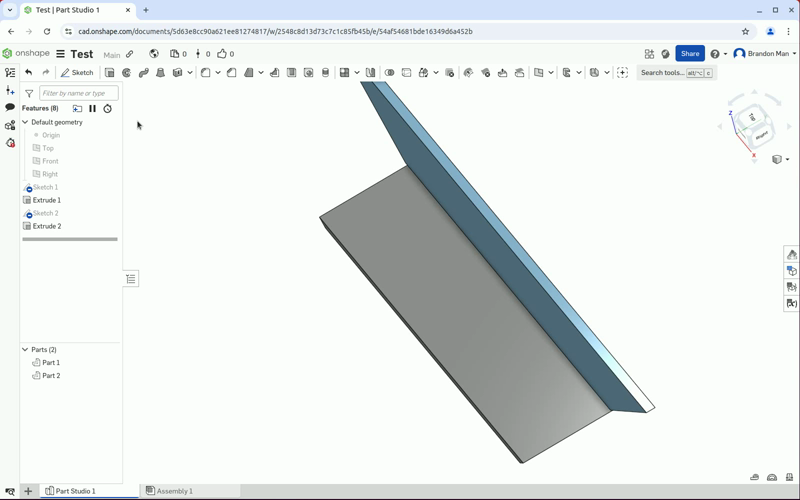
key(up, 2)
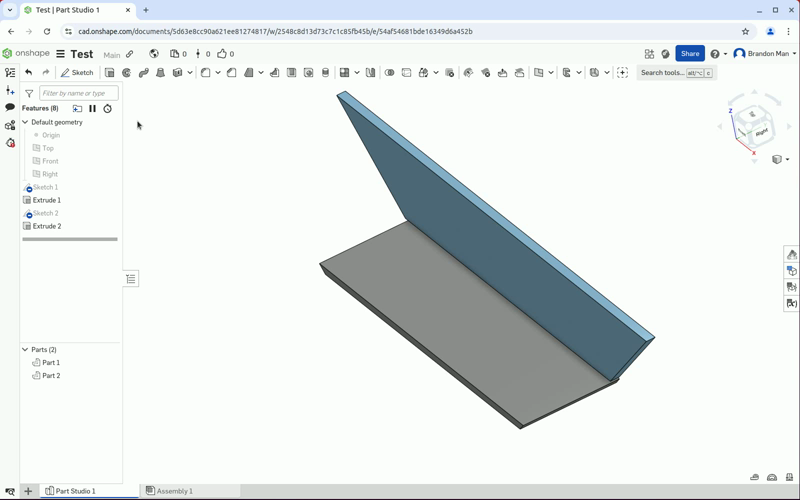
key(right, 2)
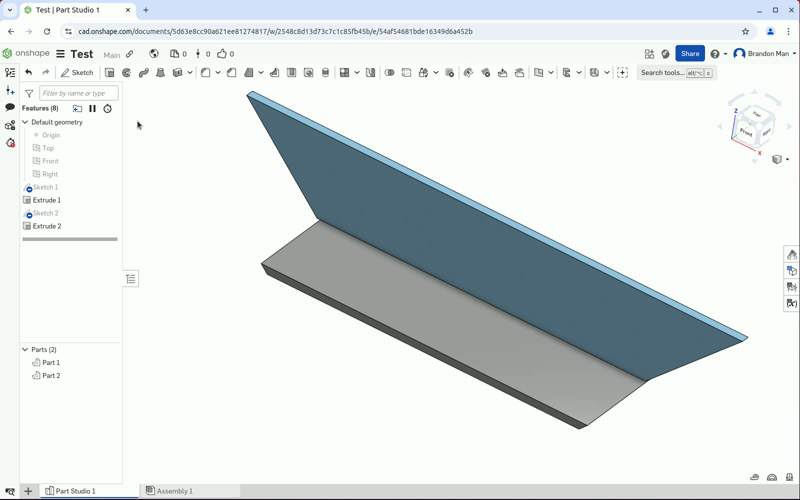
mouse_move(73, 189)
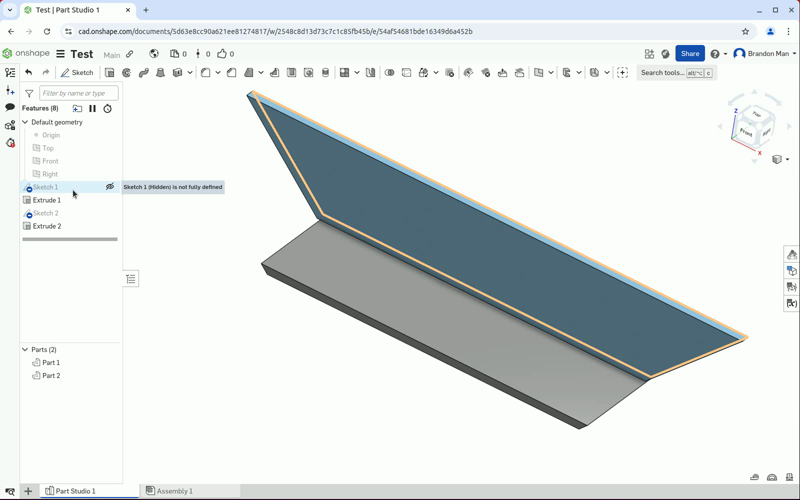
click(73, 189)